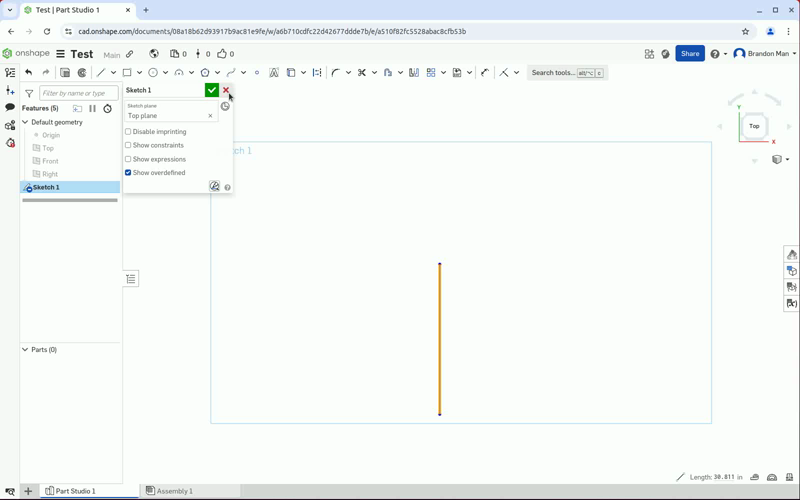
key(shift+h)
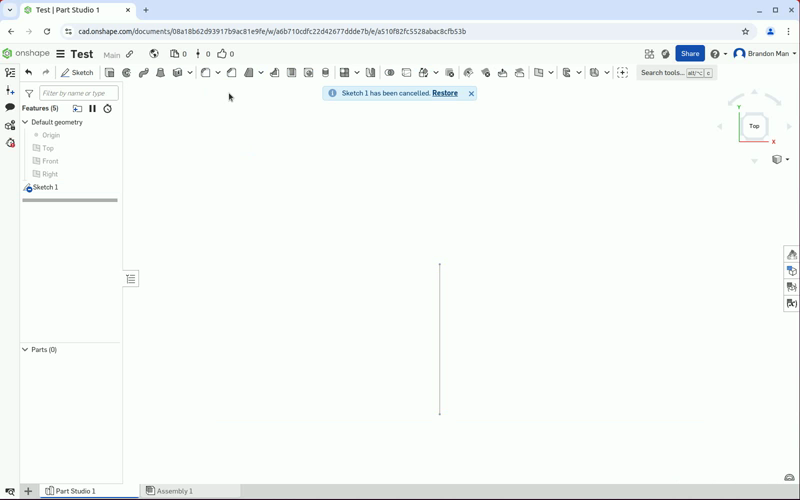
key(shift+s)
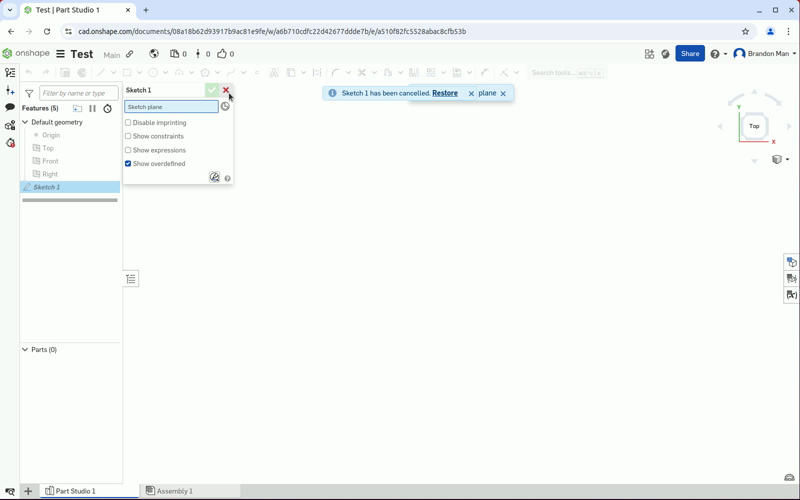
mouse_move(73, 150)
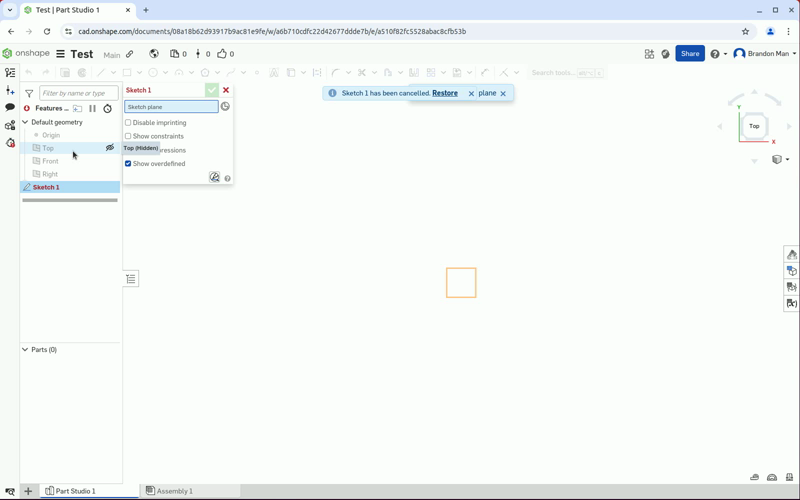
click(73, 150)
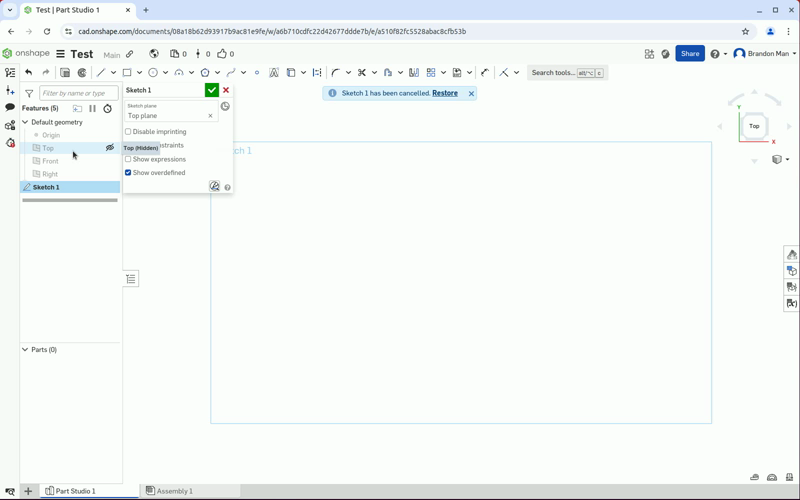
mouse_move(73, 352)
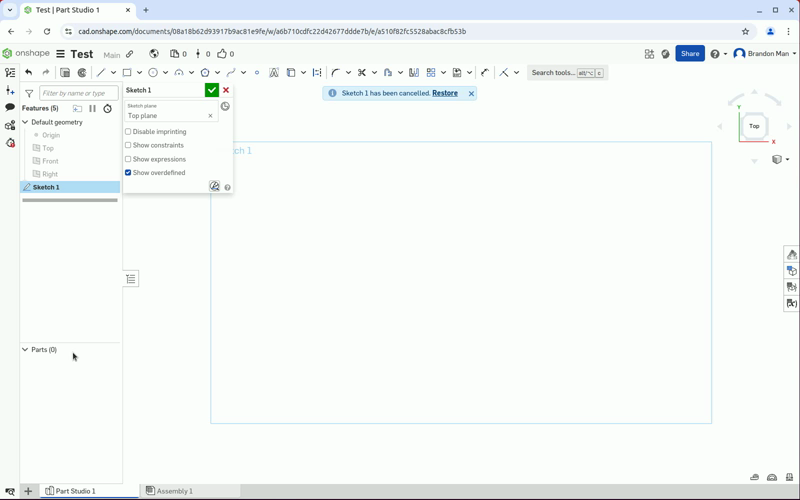
key(y)
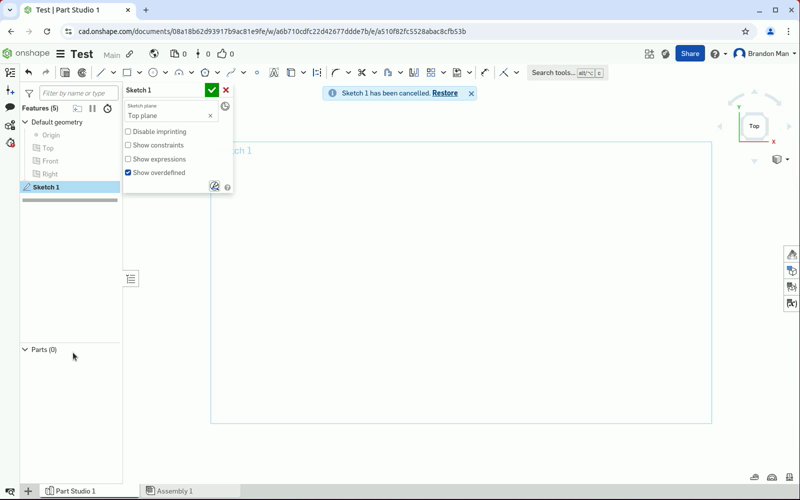
key(c)
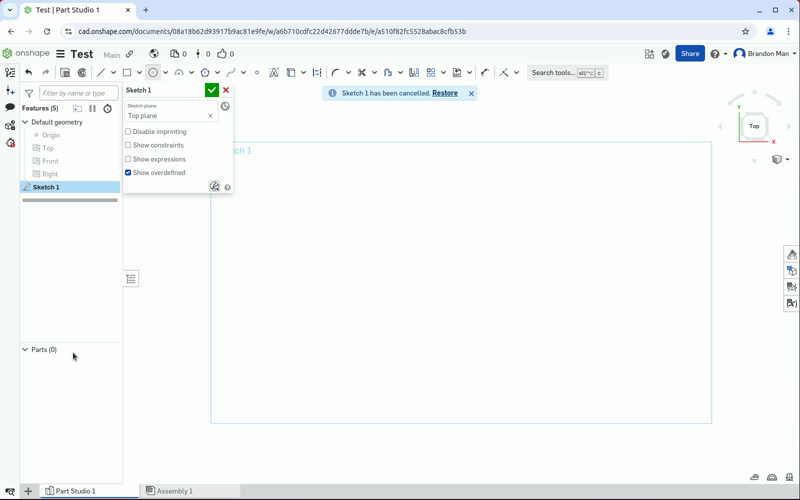
key_down(shift)
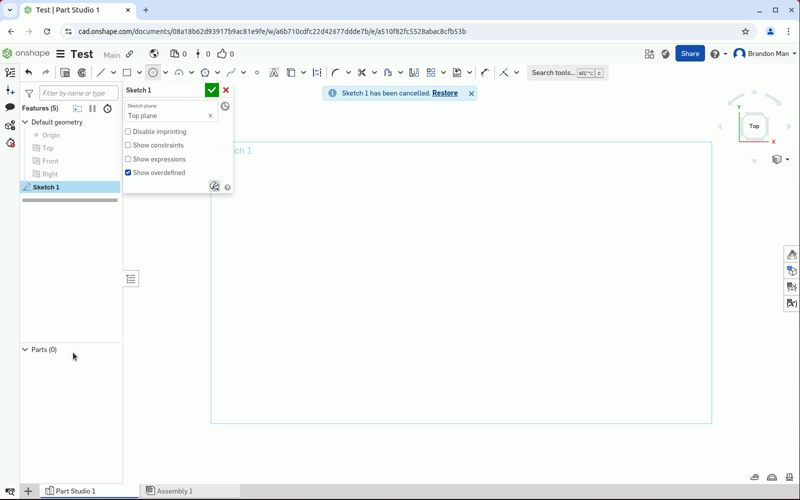
mouse_move(461, 282)
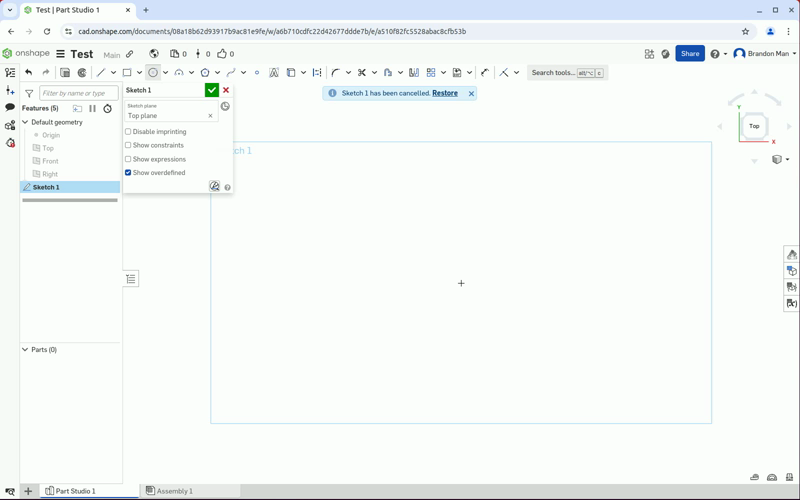
click(461, 282)
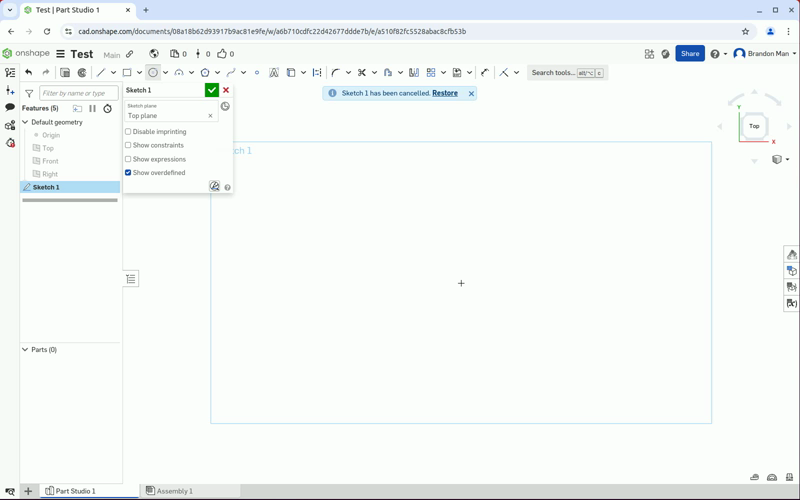
key_up(shift)
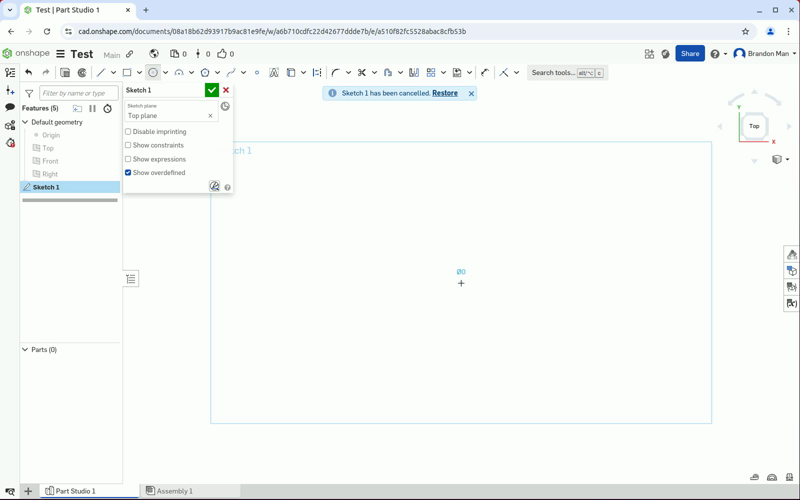
mouse_move(572, 282)
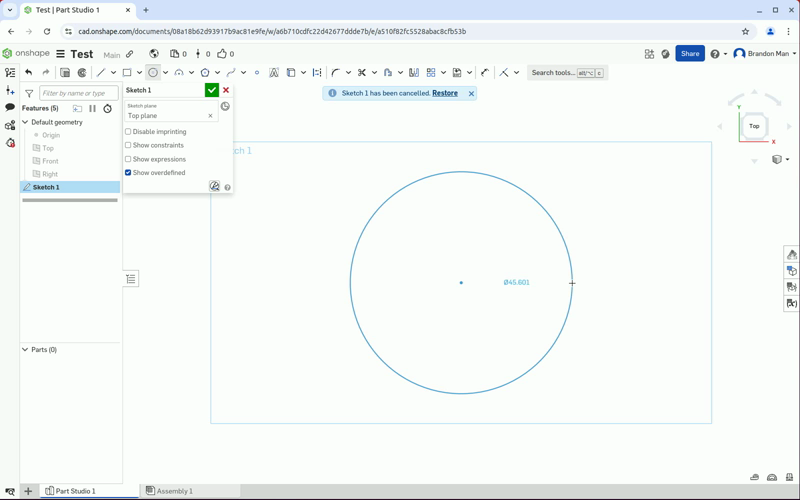
click(572, 282)
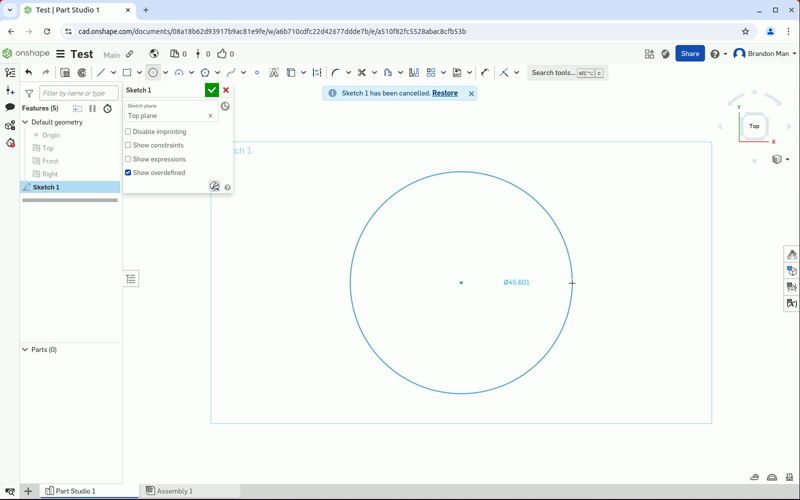
key(esc)
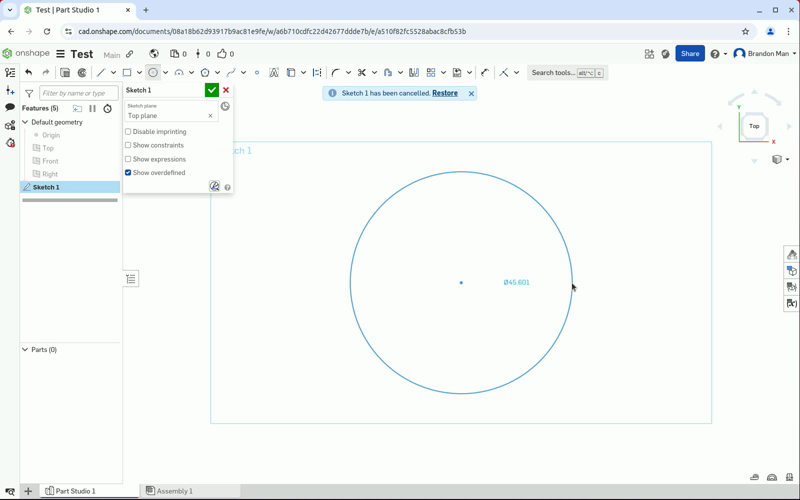
mouse_move(481, 326)
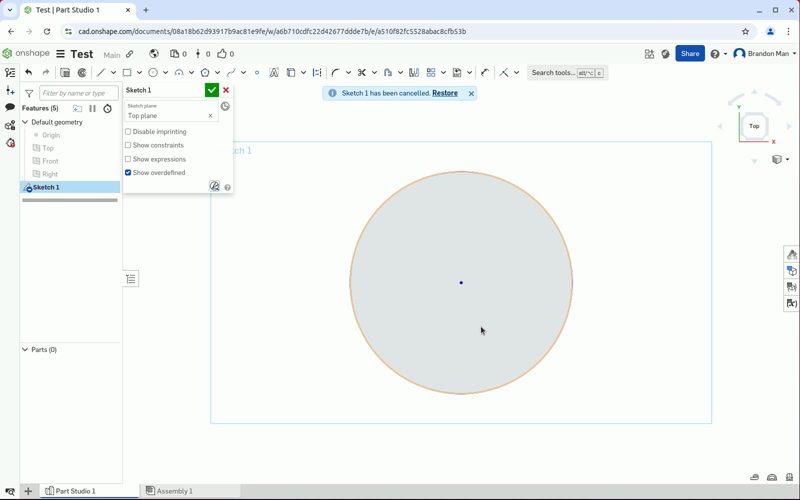
click(481, 326)
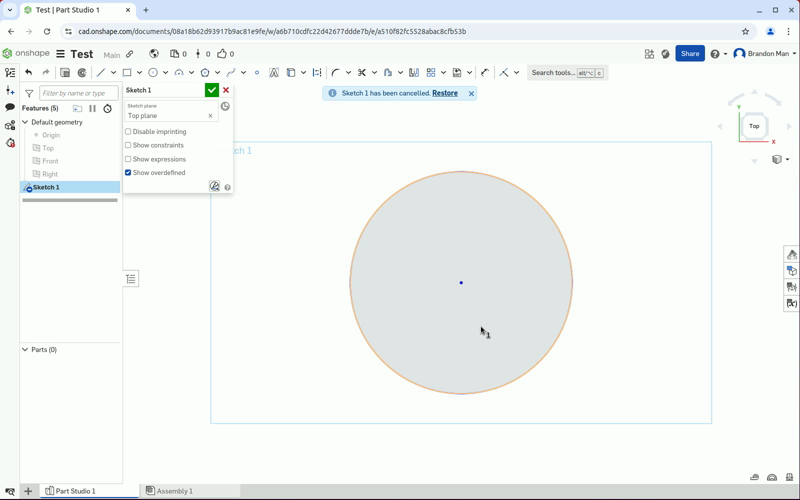
mouse_move(73, 352)
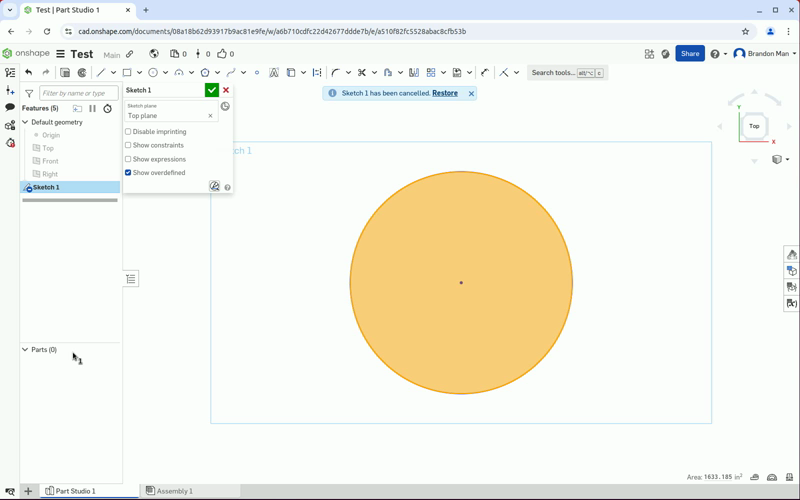
key(shift+y)
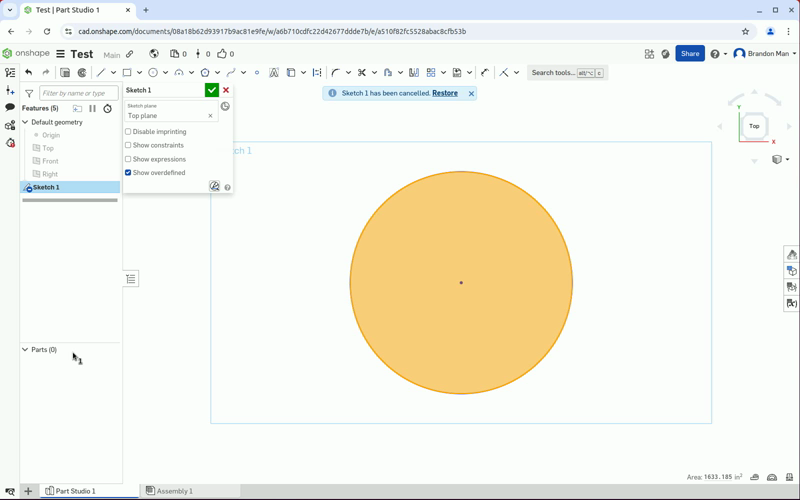
key(shift+e)
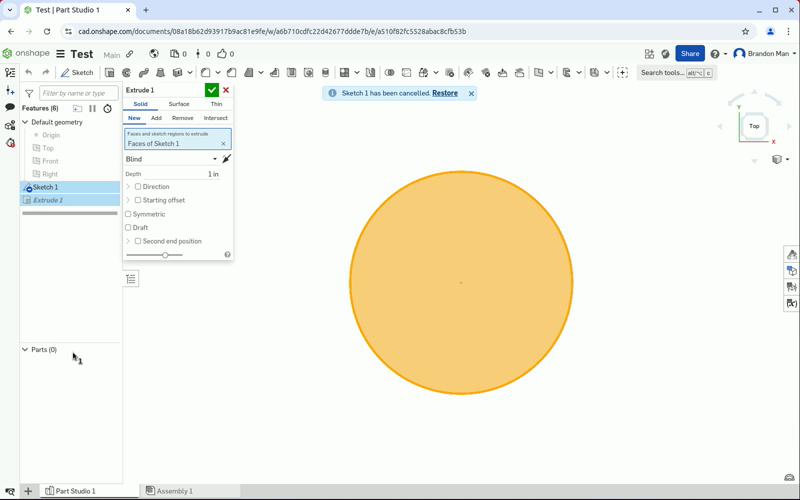
mouse_move(143, 106)
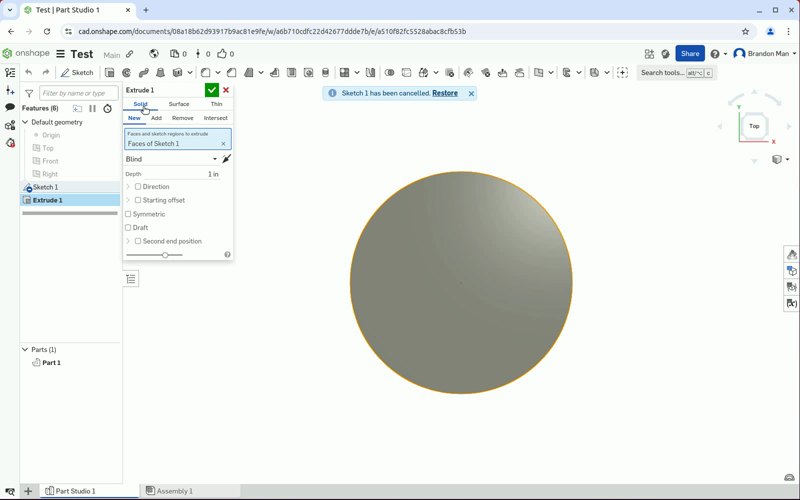
click(143, 106)
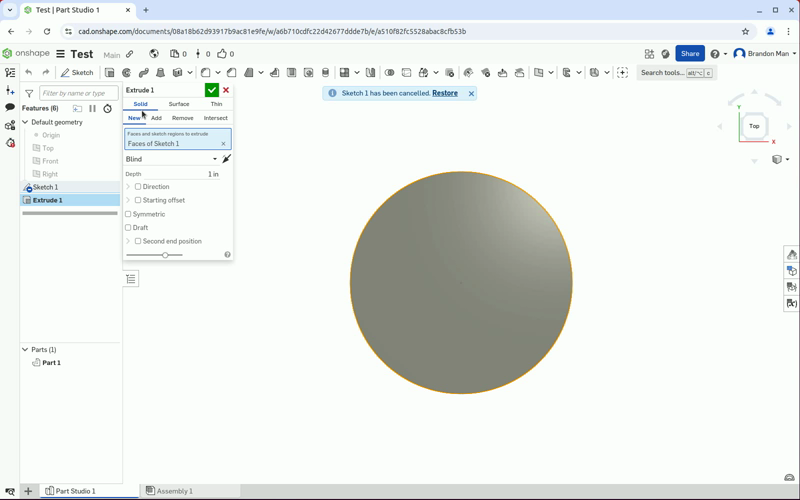
mouse_move(137, 120)
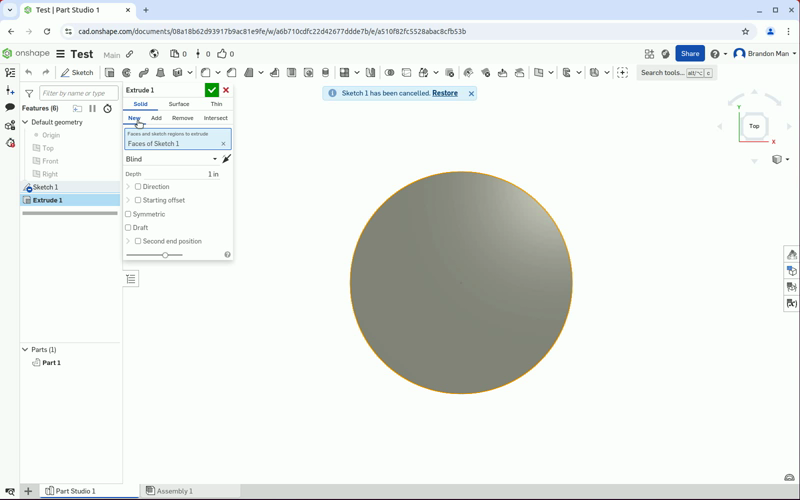
click(137, 120)
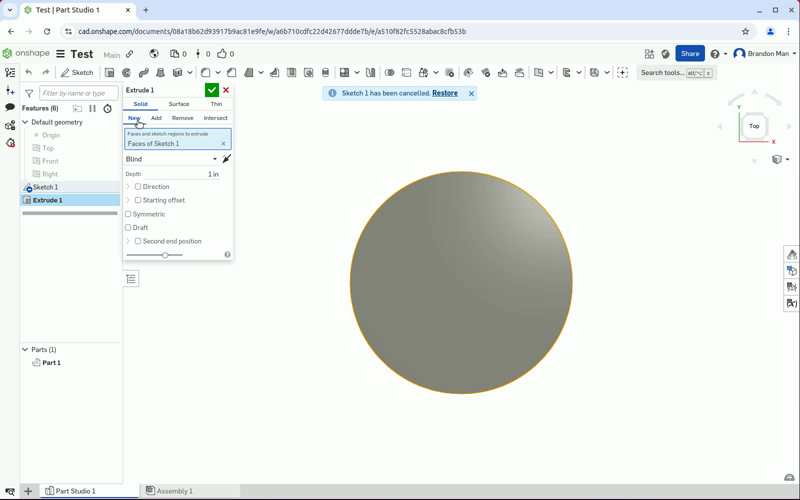
key(tab, 4)
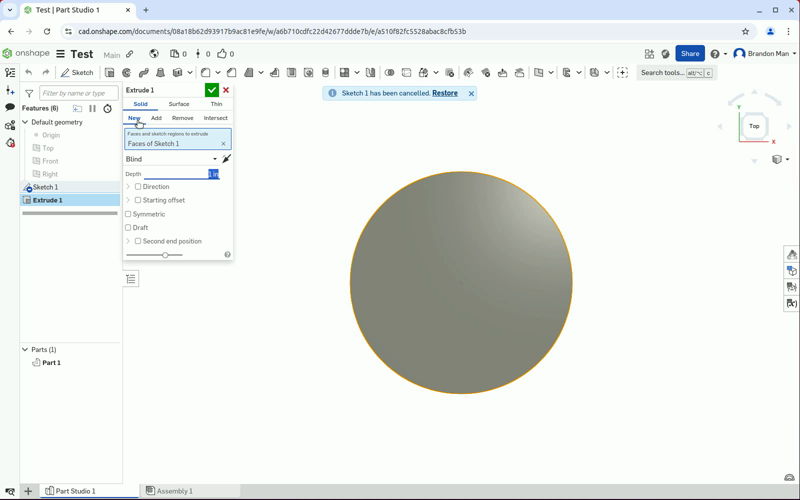
text(4.092)
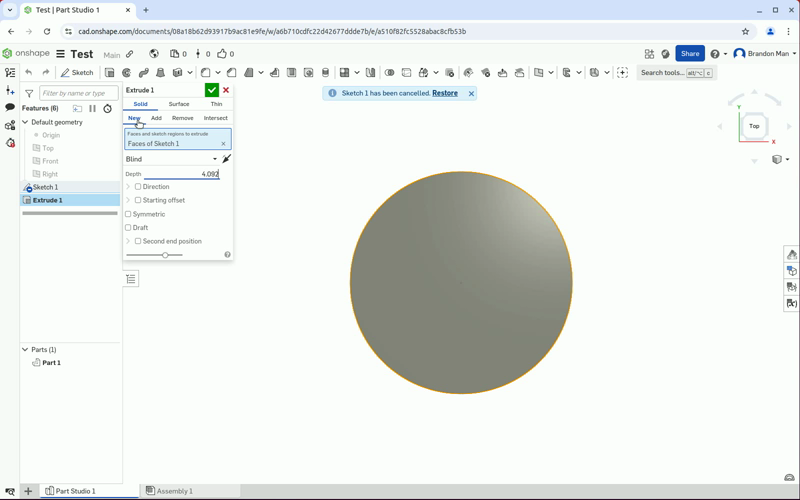
key(enter)
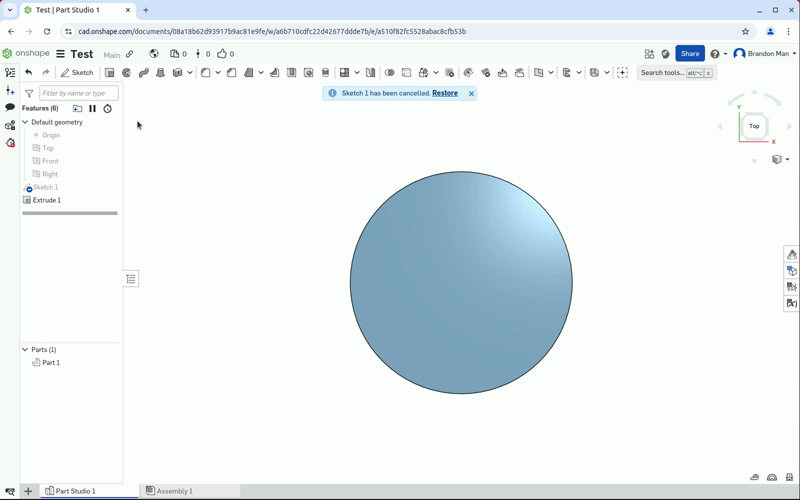
key(shift+h)
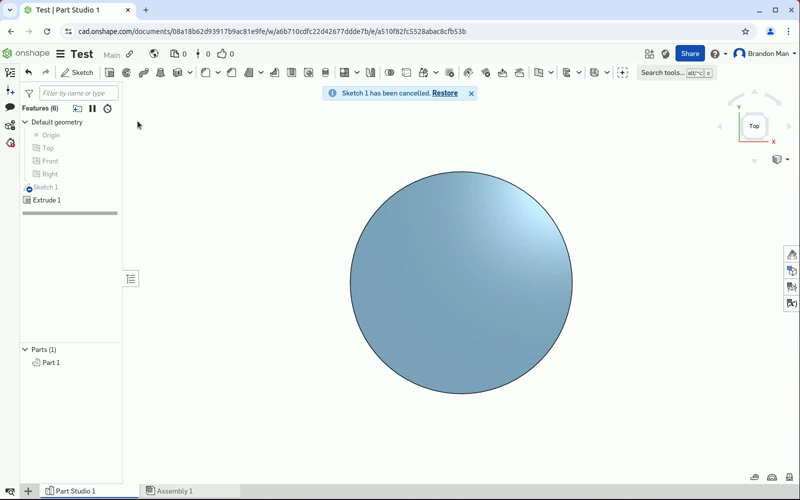
key(shift+h)
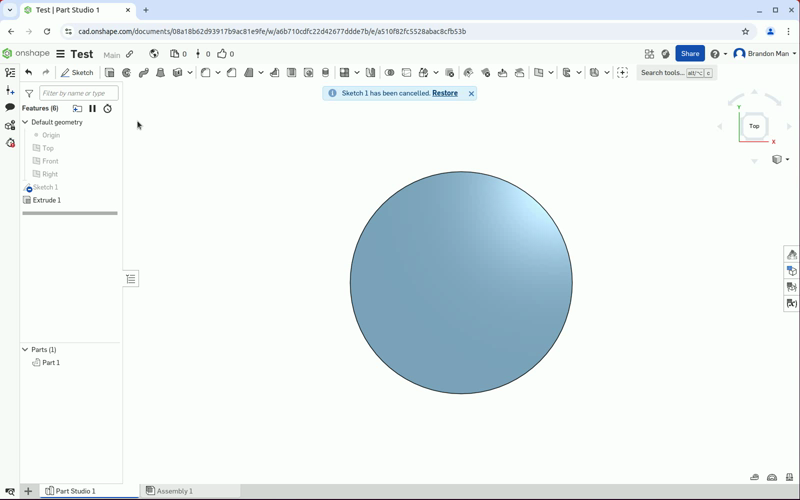
mouse_move(73, 189)
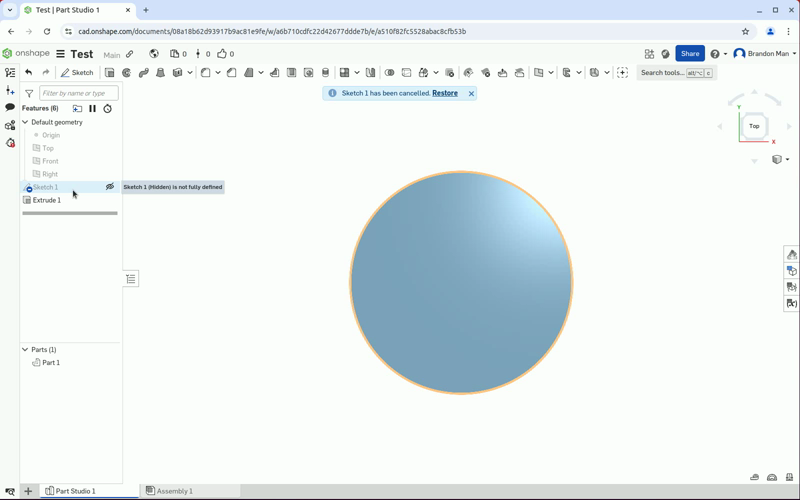
click(73, 189)
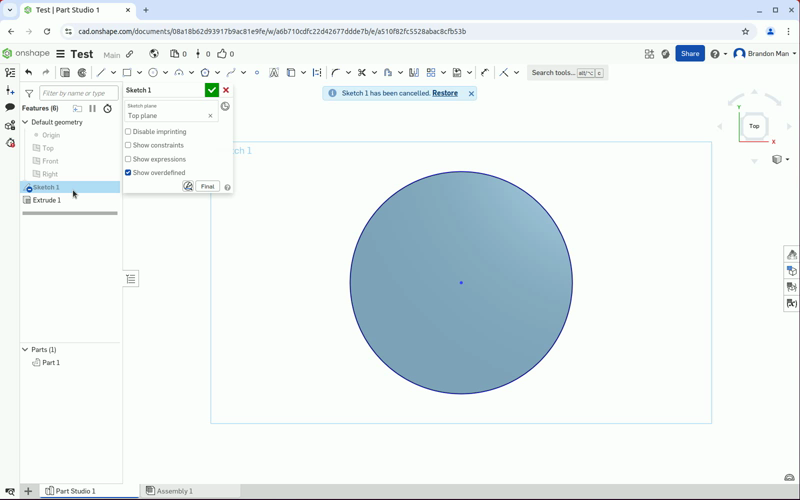
mouse_move(229, 92)
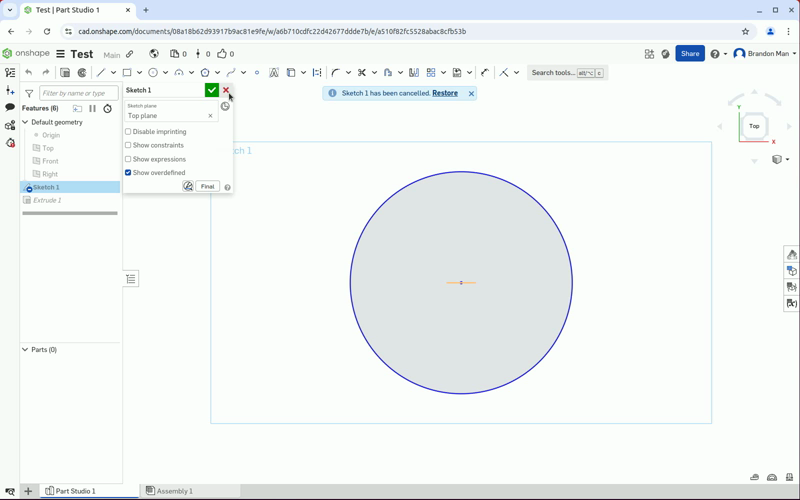
click(229, 92)
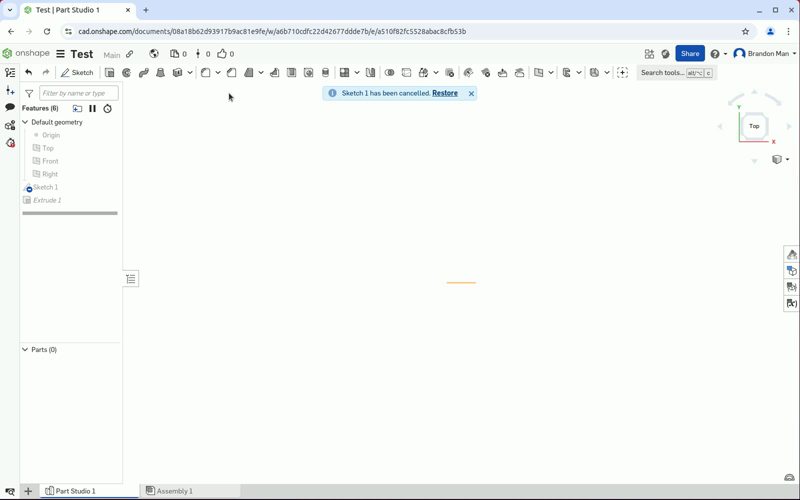
mouse_move(541, 75)
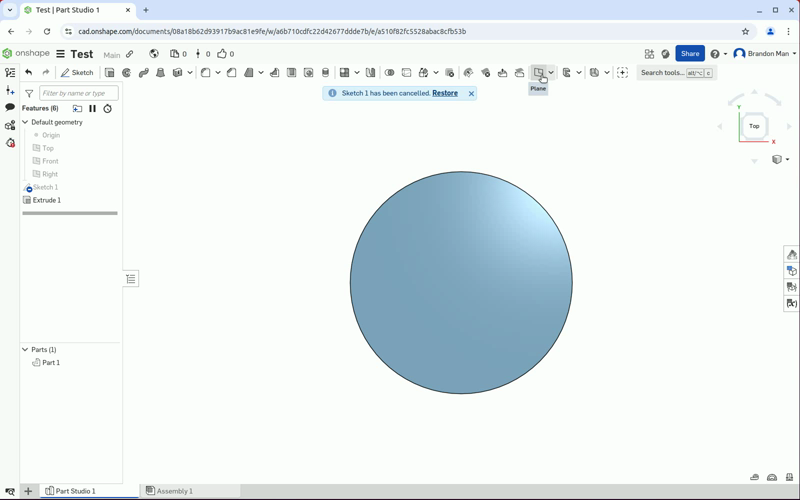
click(541, 75)
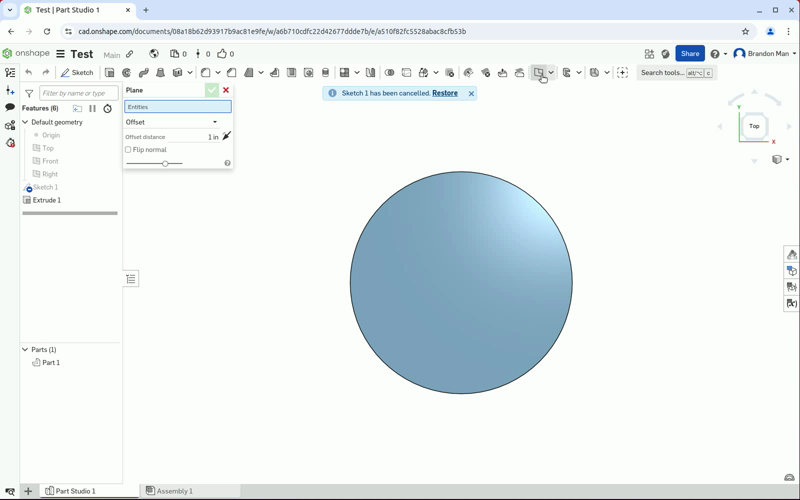
mouse_move(73, 150)
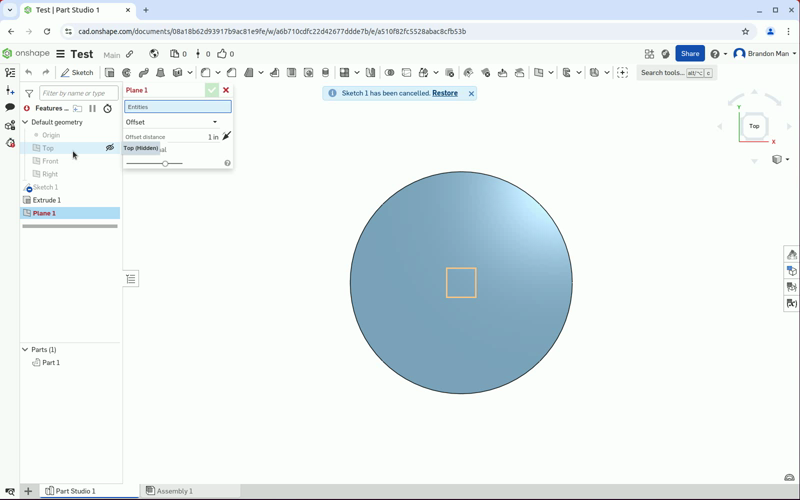
click(73, 150)
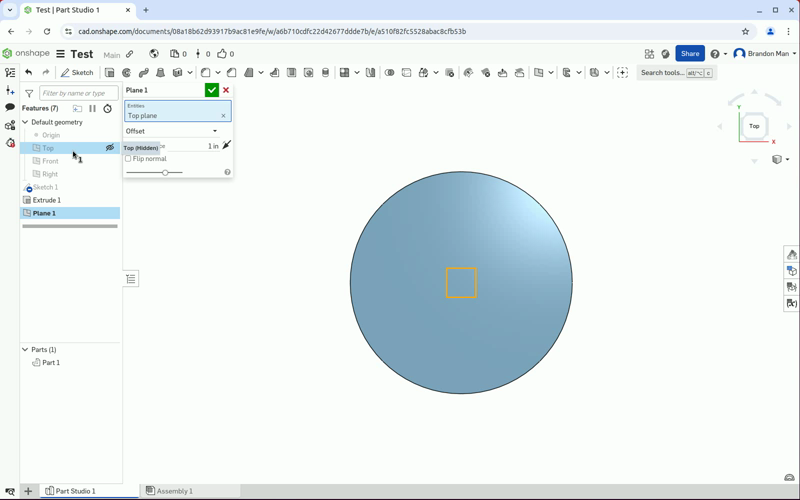
key(tab, 2)
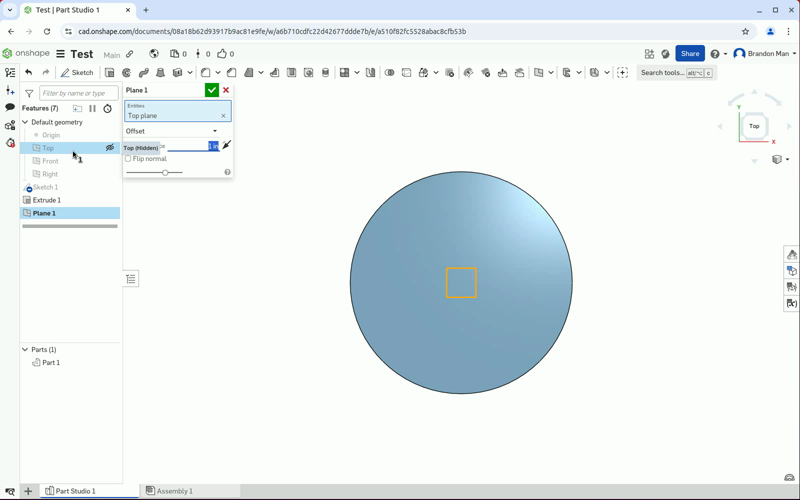
text(4.098)
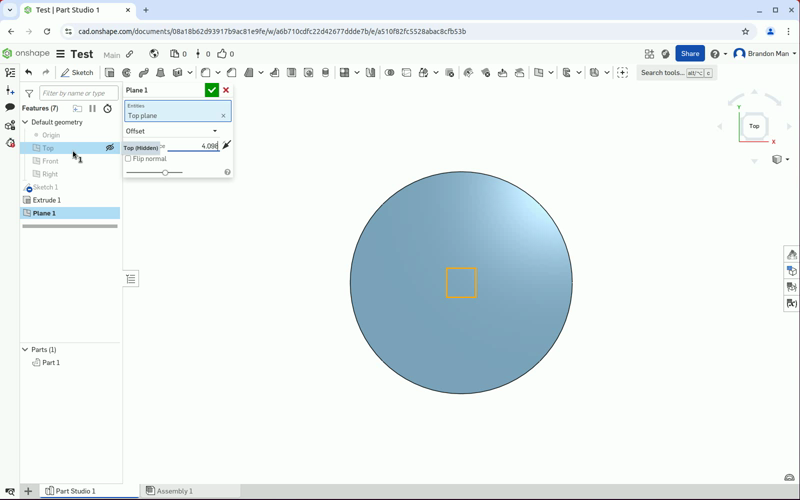
key(enter, 2)
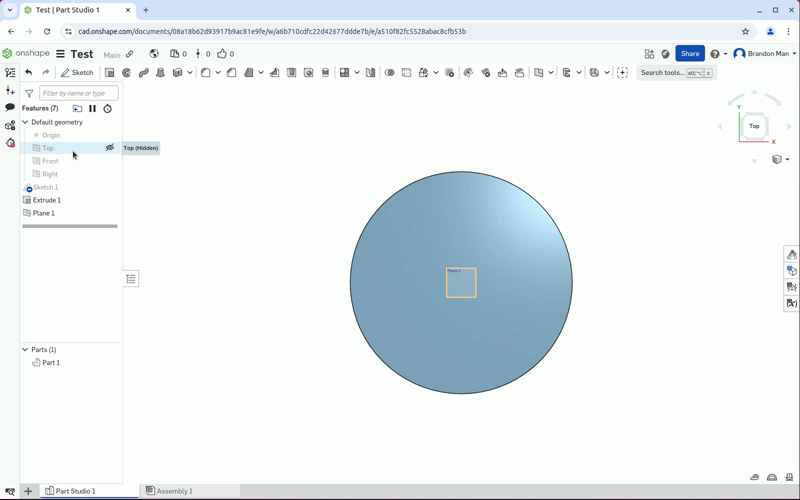
key(shift+s)
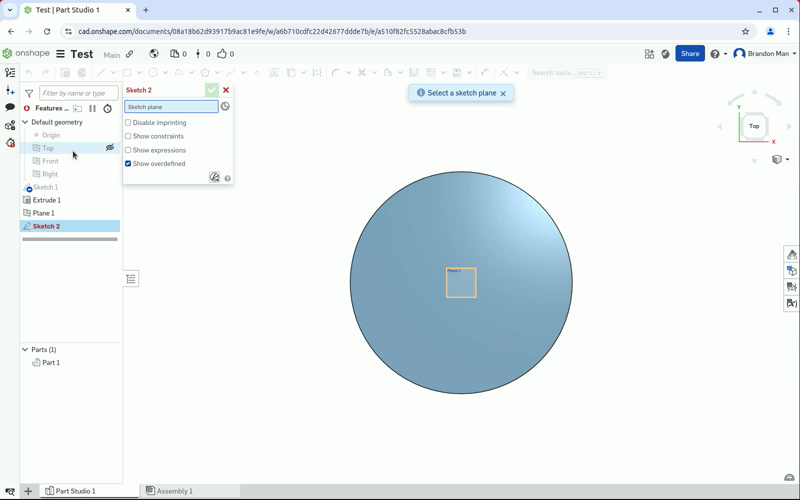
mouse_move(73, 215)
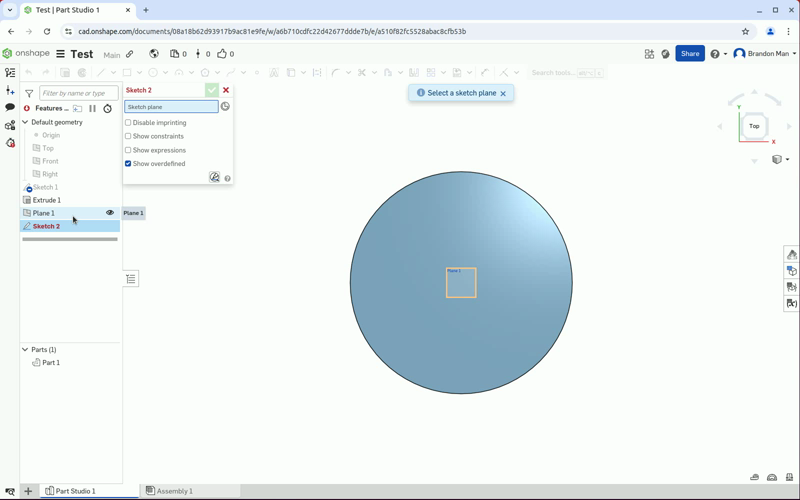
click(73, 215)
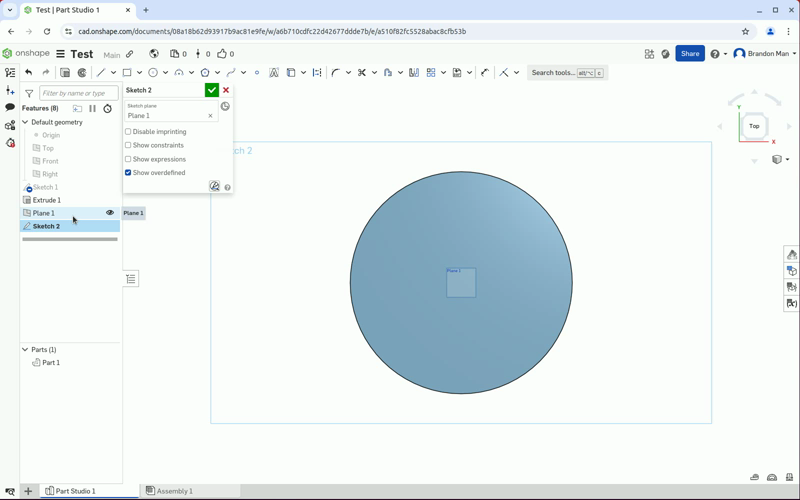
mouse_move(73, 352)
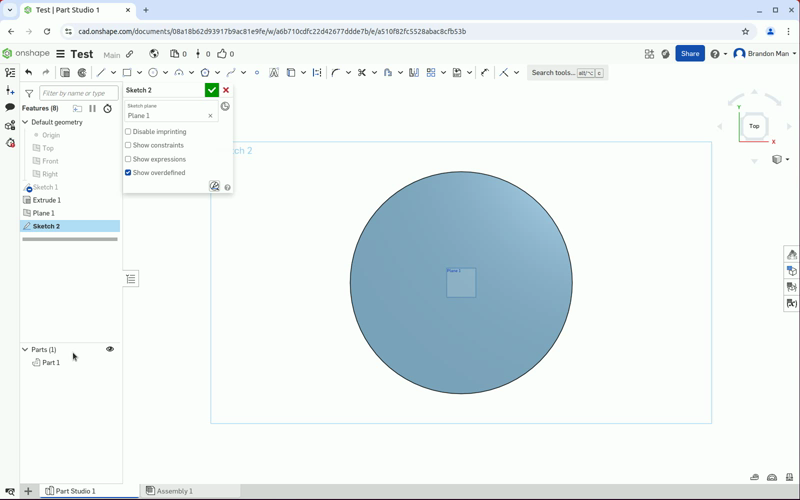
key(y)
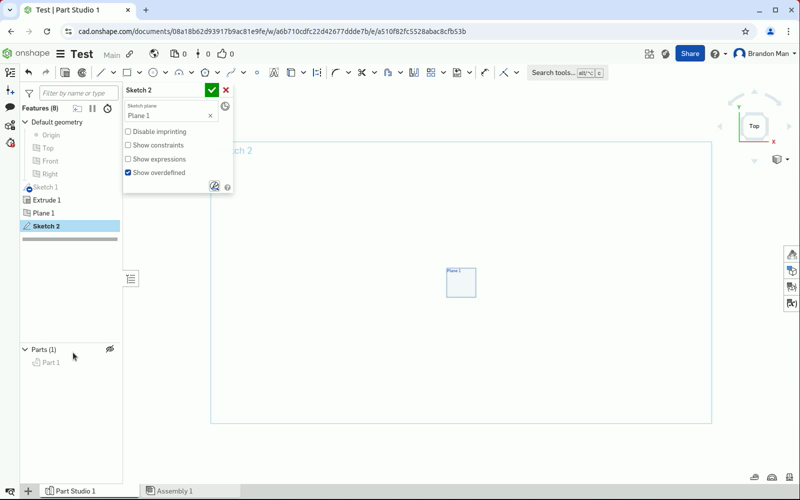
key(c)
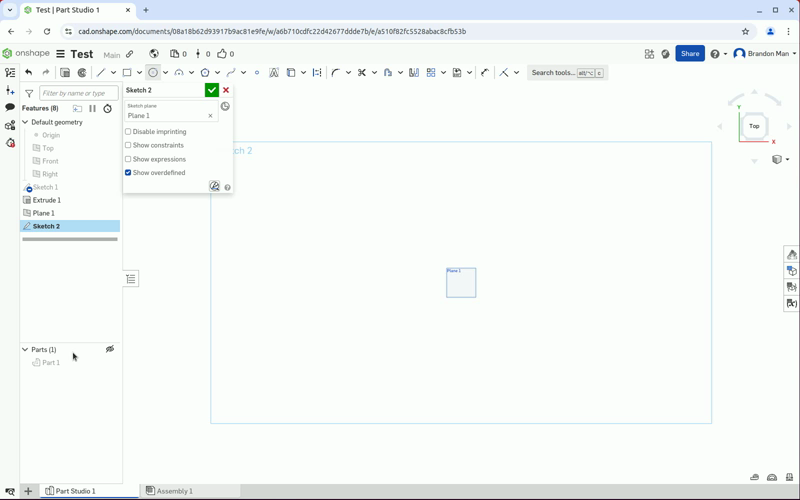
key_down(shift)
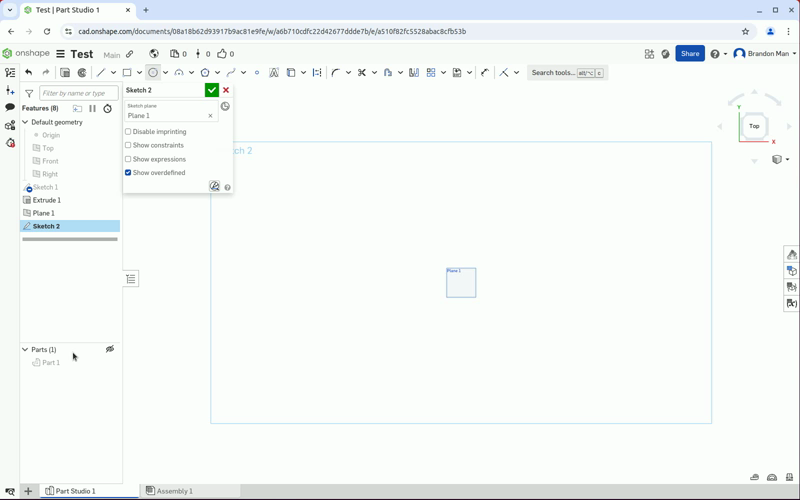
mouse_move(461, 282)
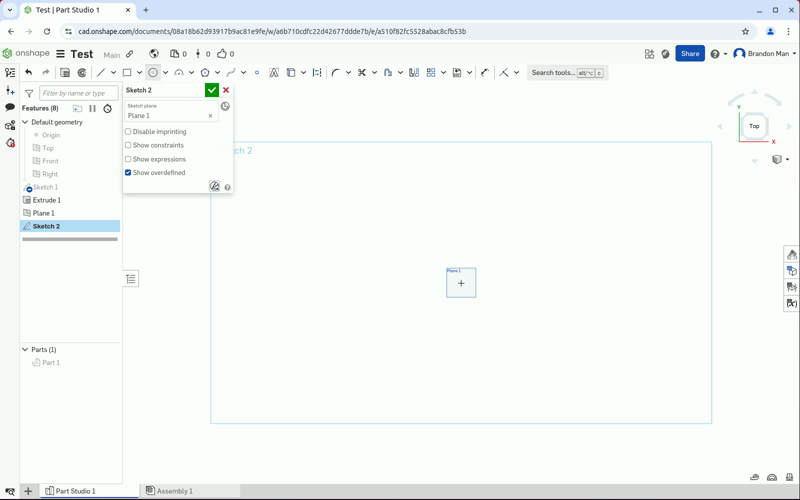
click(461, 282)
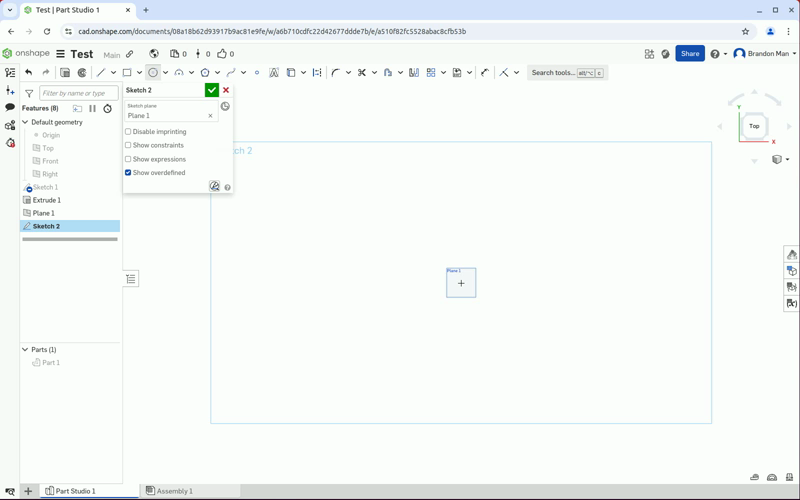
key_up(shift)
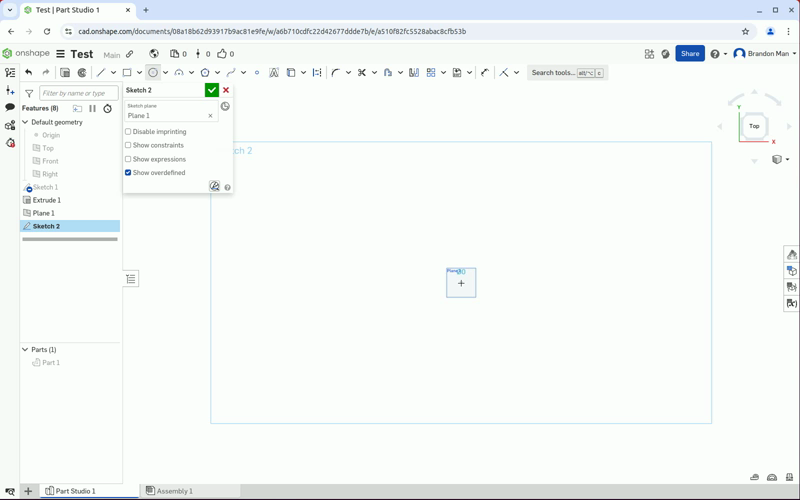
mouse_move(501, 282)
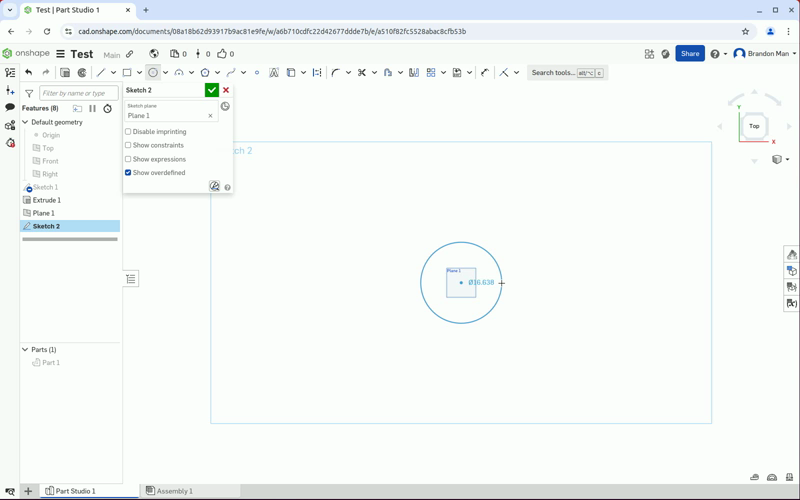
click(501, 282)
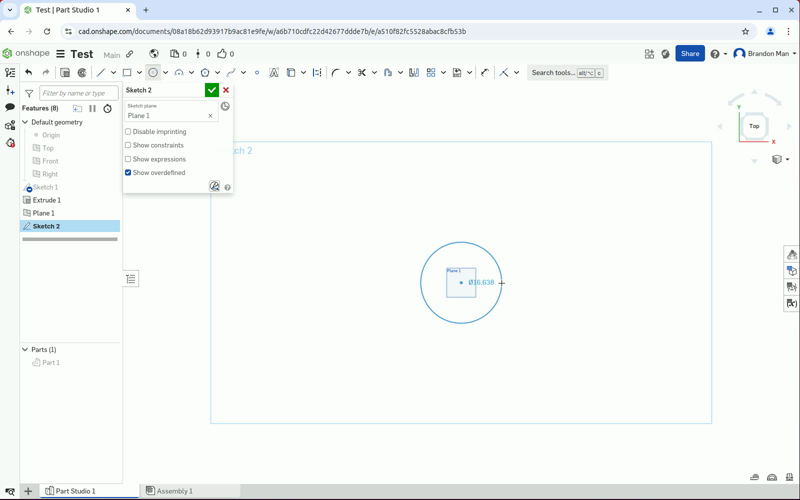
key(esc)
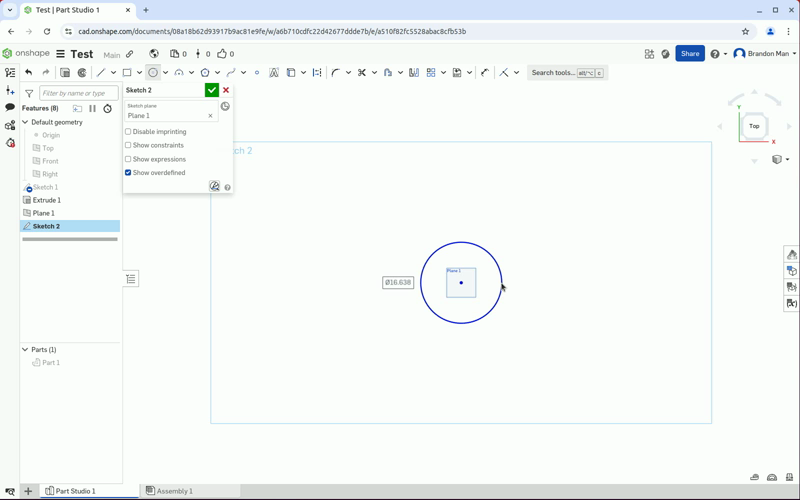
mouse_move(482, 272)
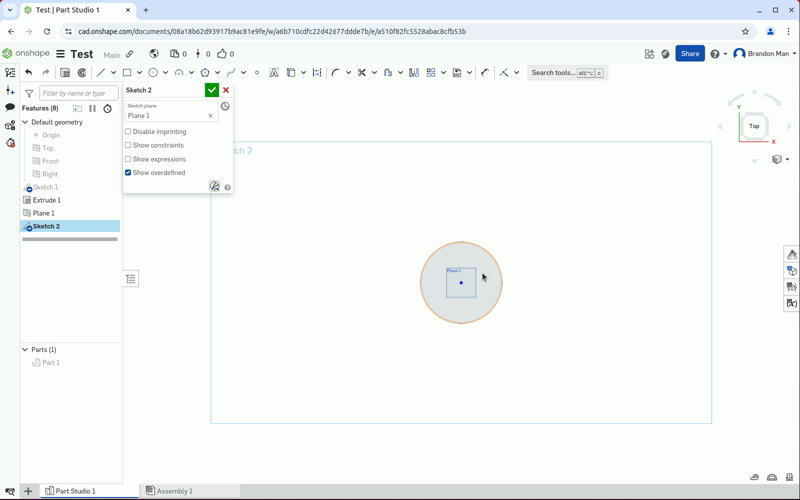
click(482, 272)
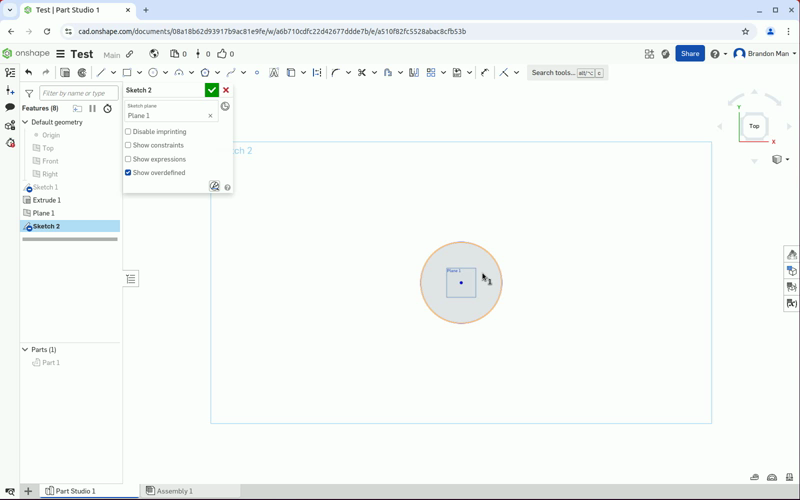
mouse_move(73, 352)
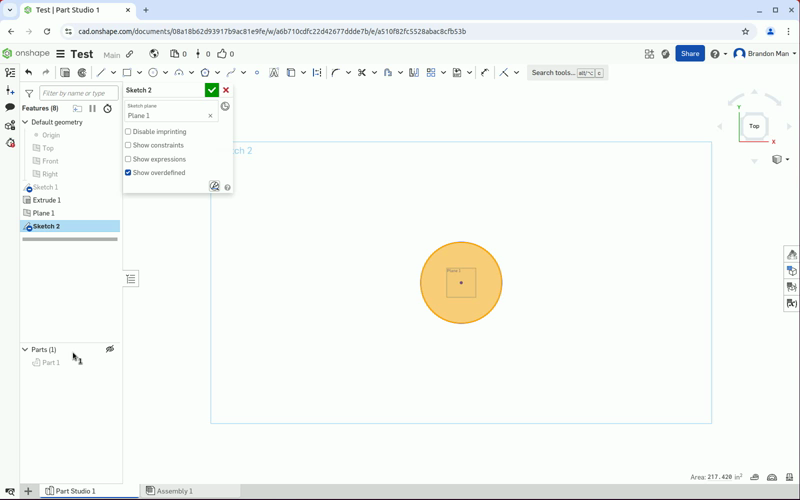
key(shift+y)
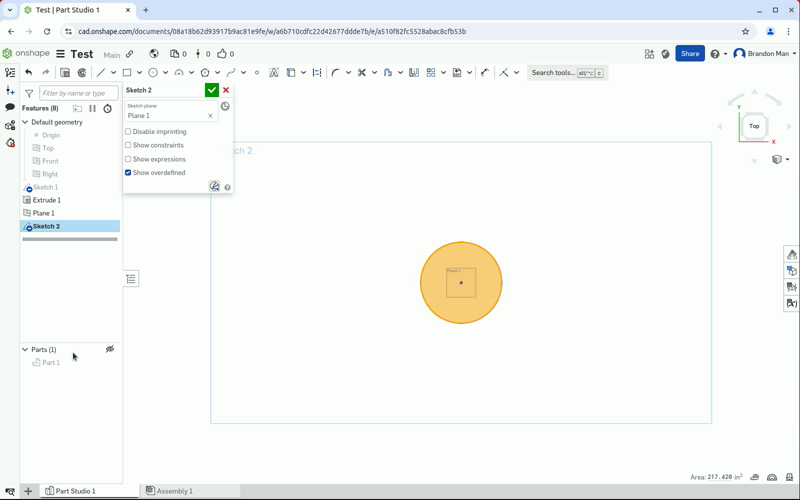
key(shift+e)
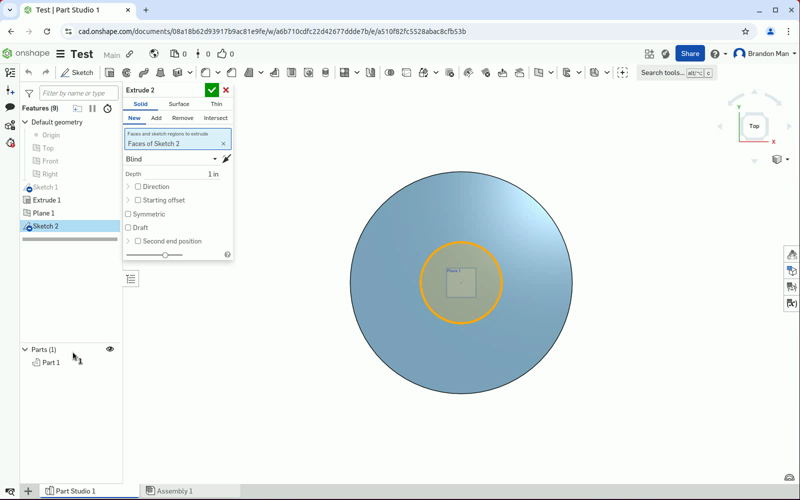
mouse_move(143, 106)
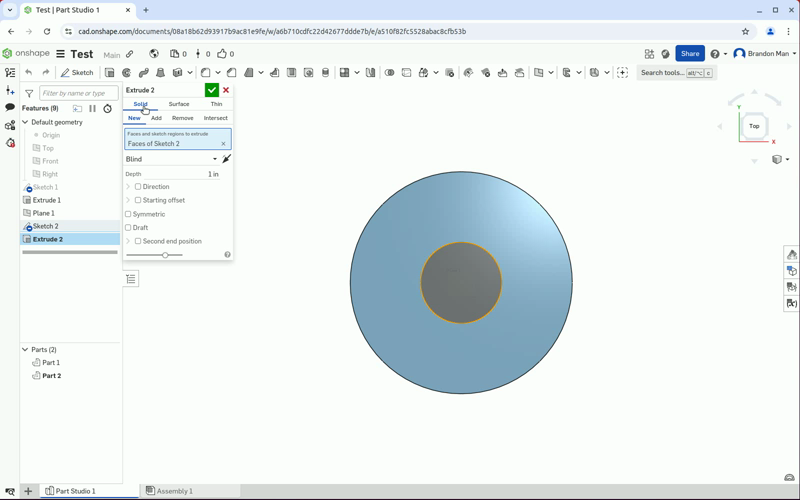
click(143, 106)
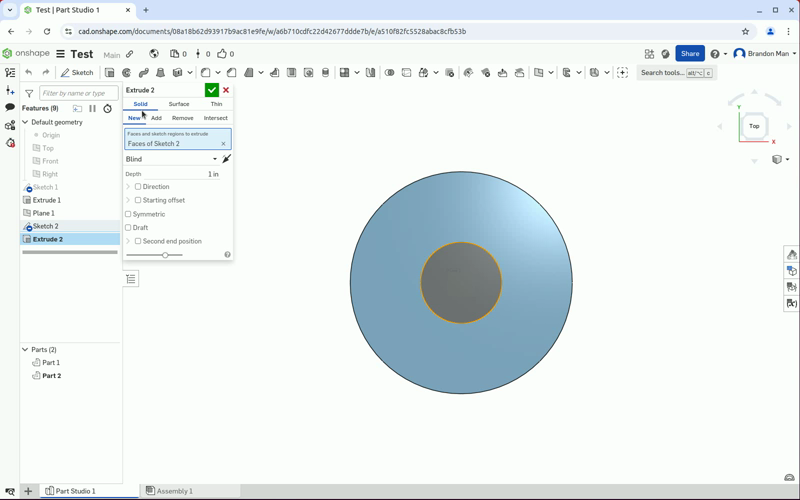
mouse_move(137, 120)
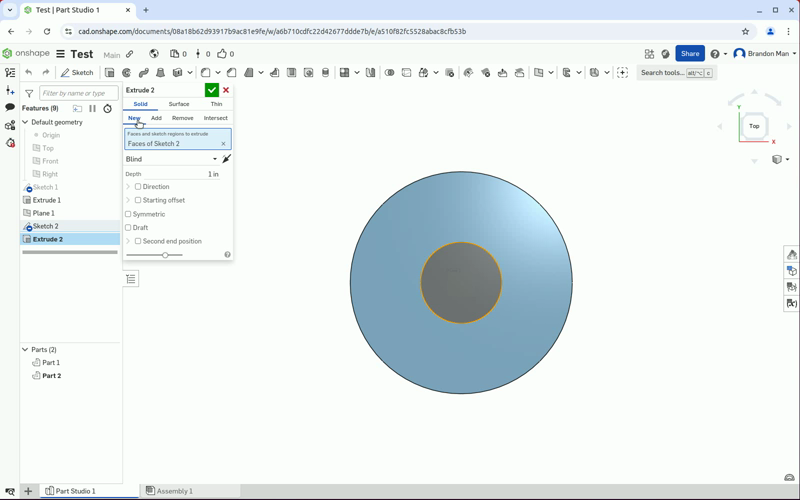
click(137, 120)
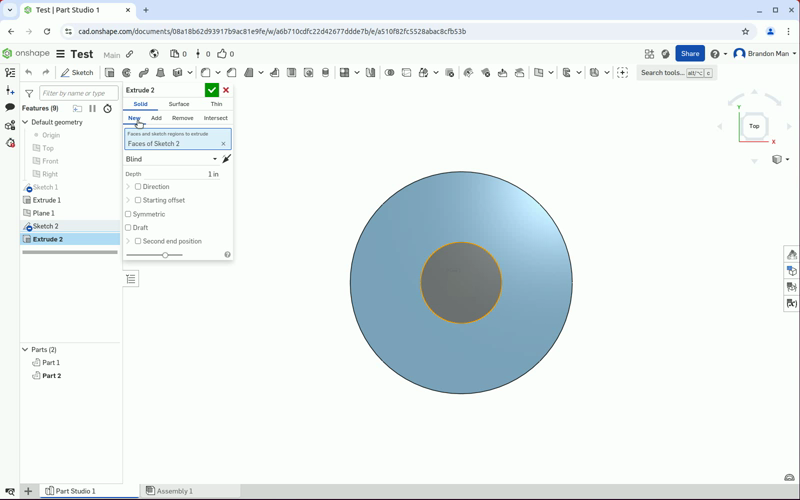
key(tab, 4)
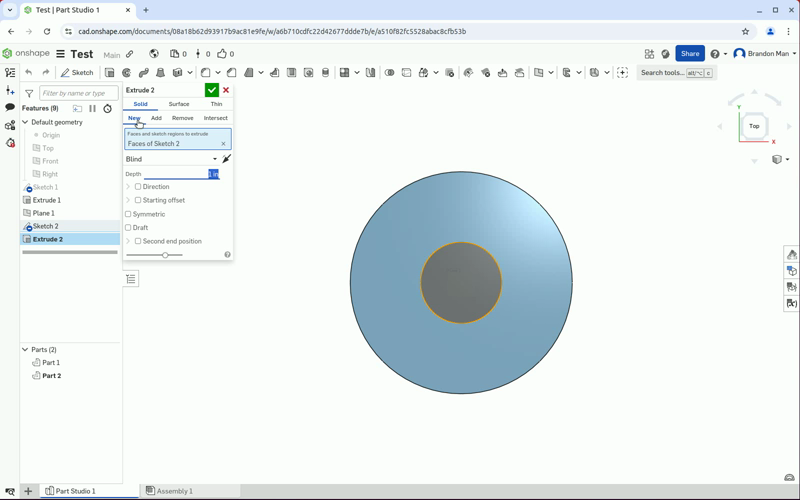
text(15.165)
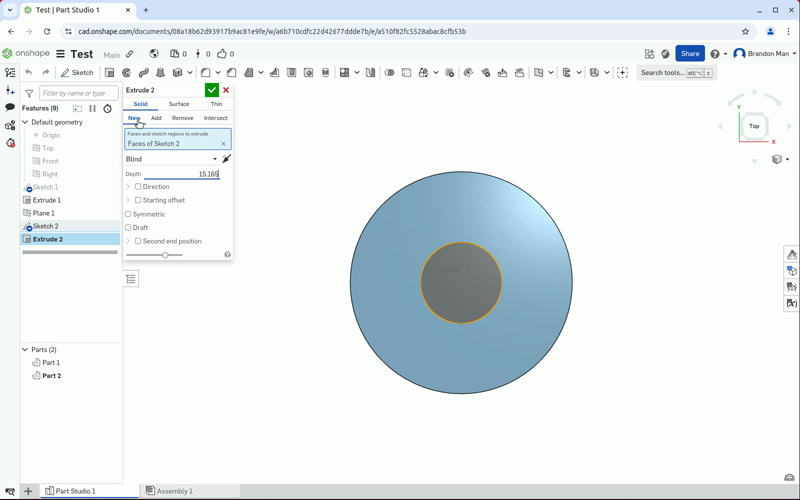
key(enter)
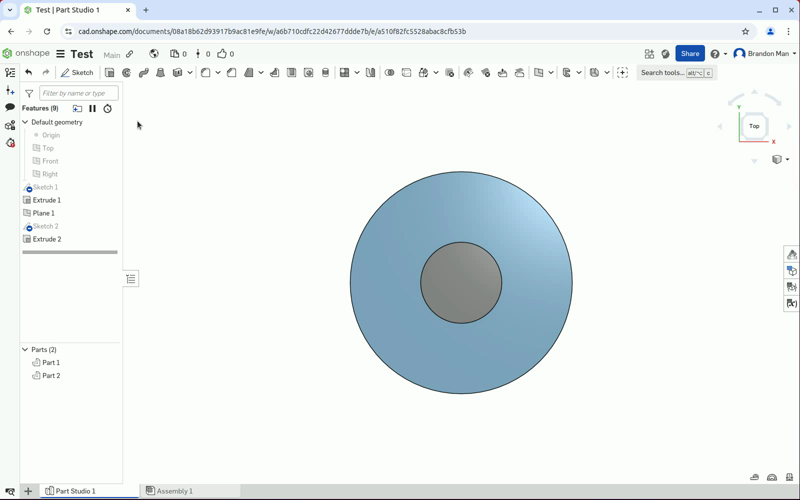
key(shift+h)
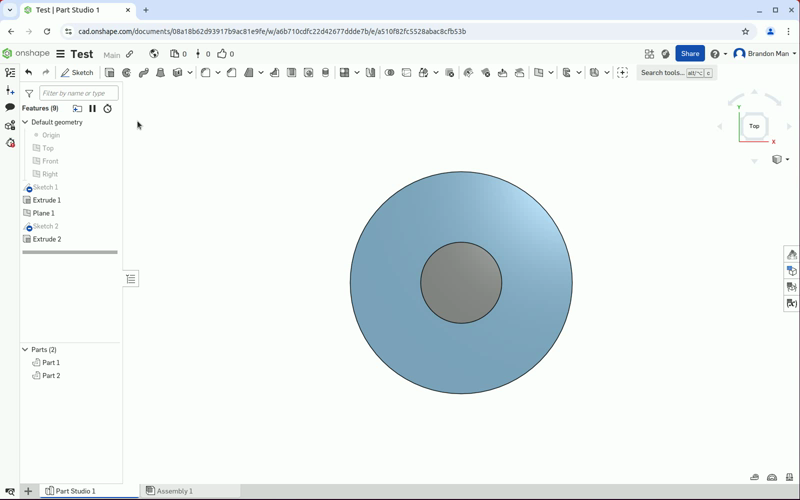
key(shift+h)
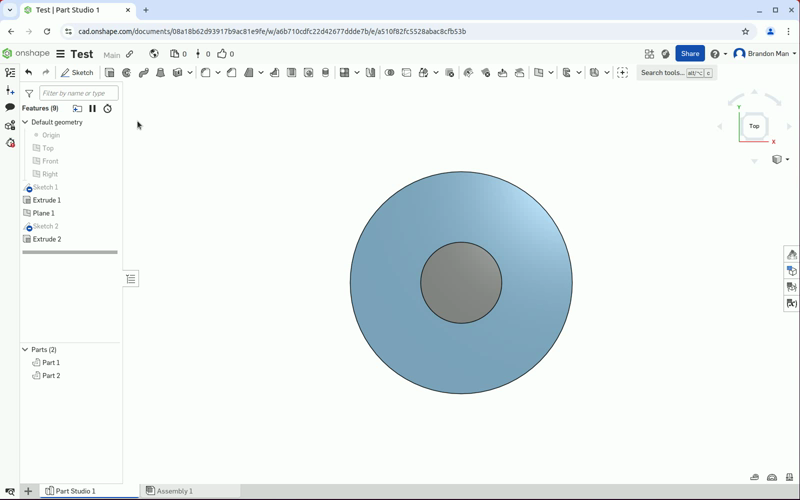
mouse_move(73, 189)
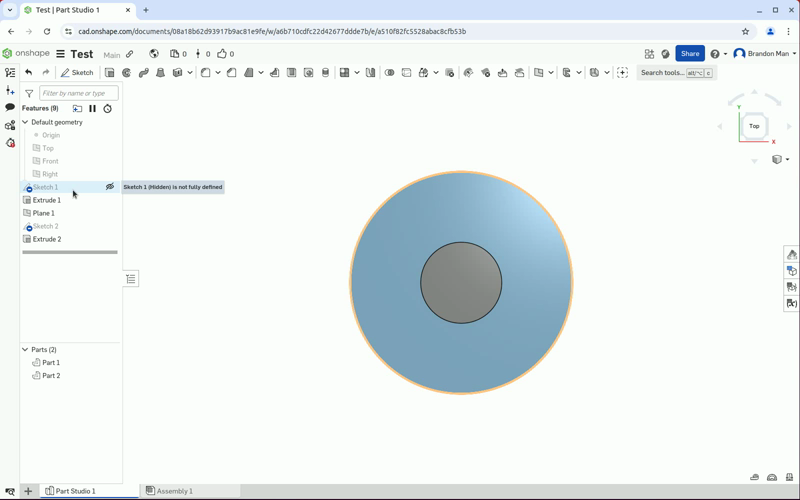
click(73, 189)
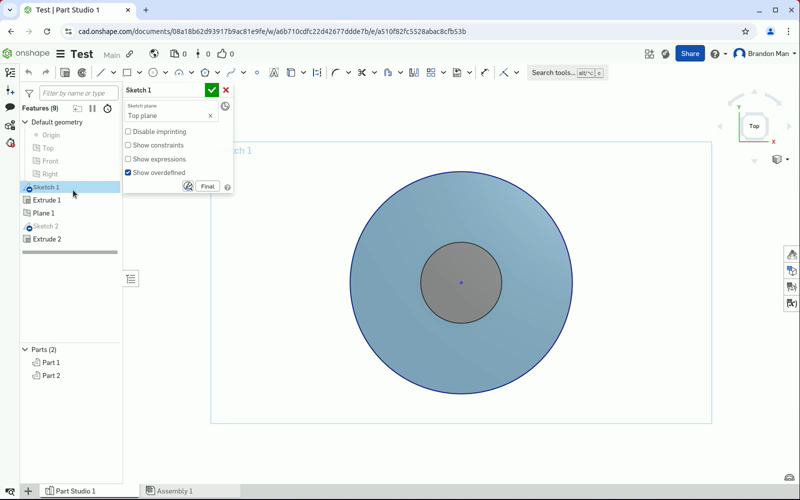
mouse_move(229, 92)
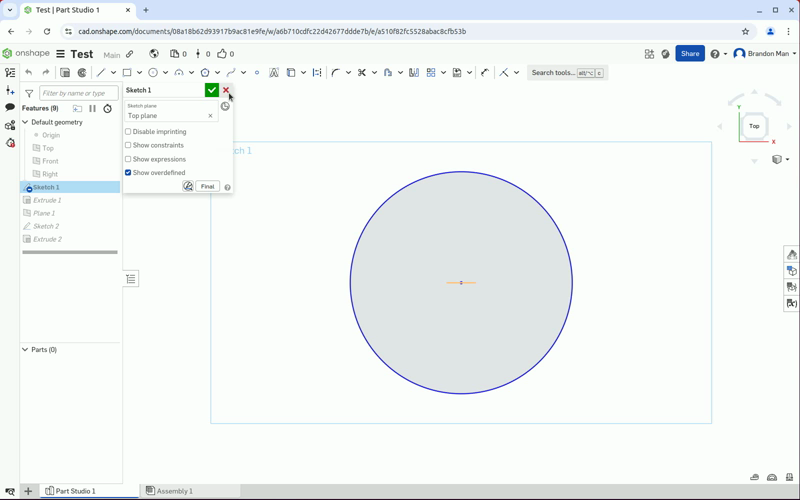
click(229, 92)
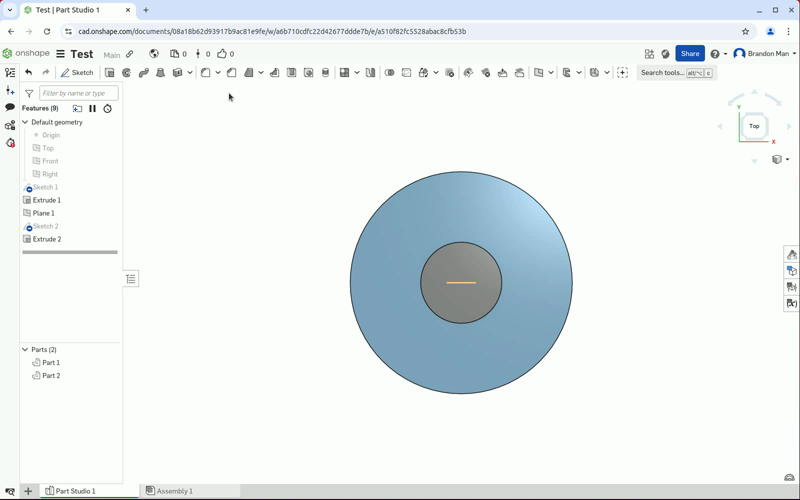
mouse_move(541, 75)
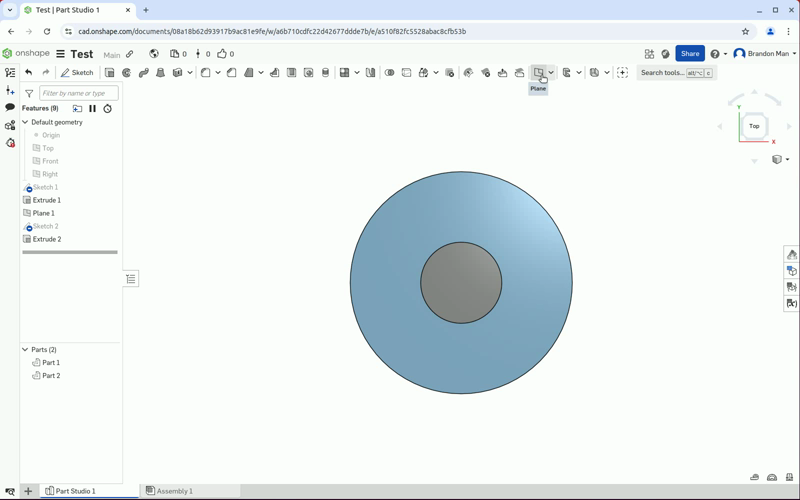
click(541, 75)
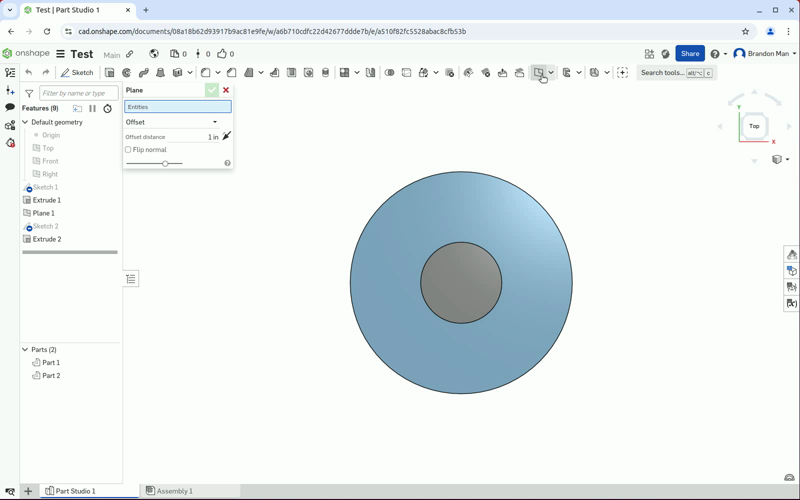
mouse_move(73, 150)
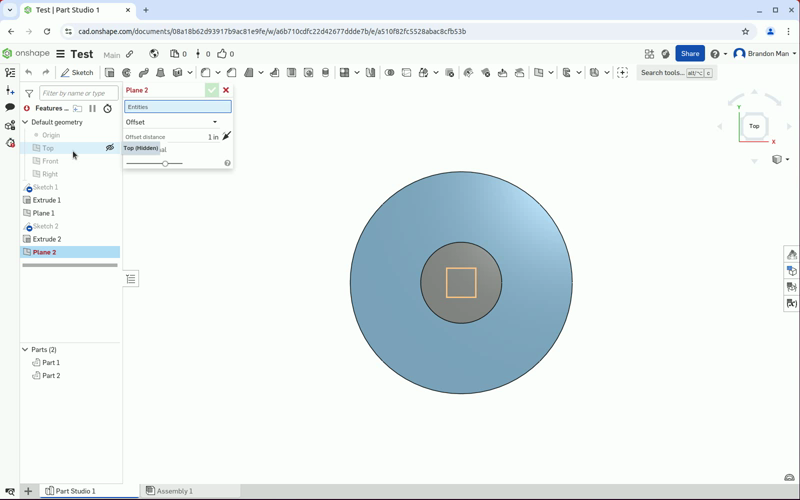
click(73, 150)
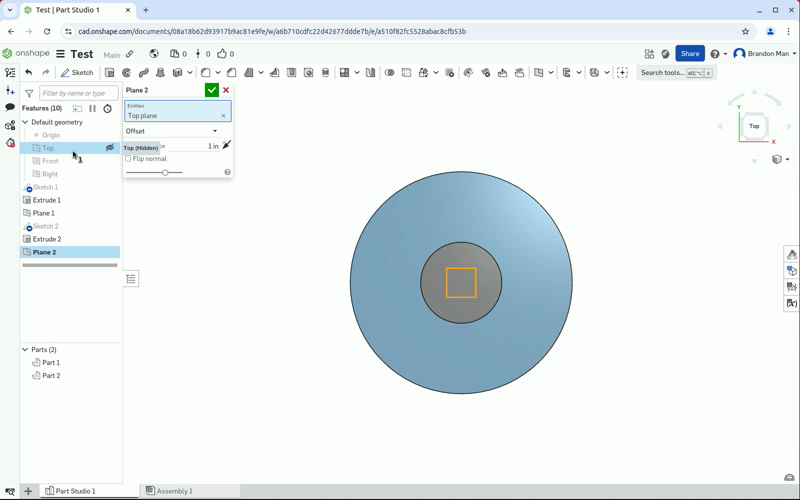
key(tab, 2)
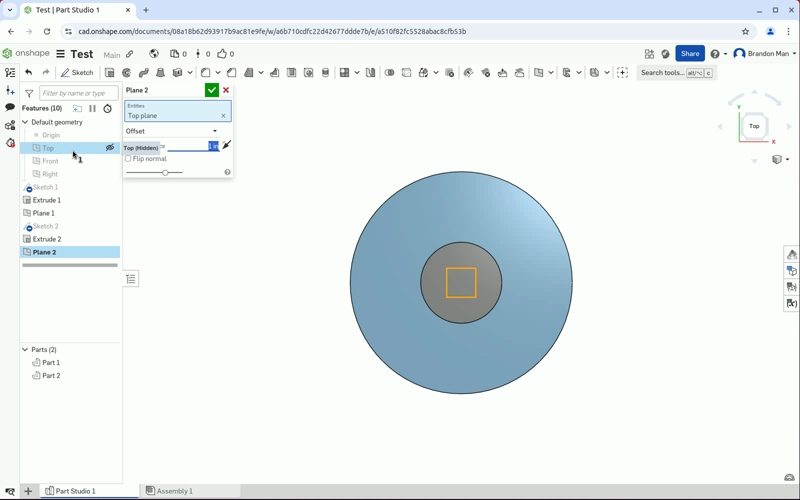
text(19.257)
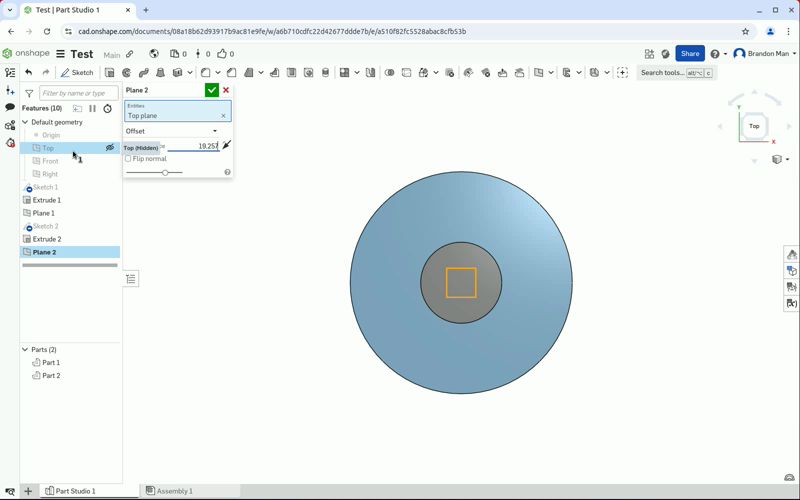
key(enter, 2)
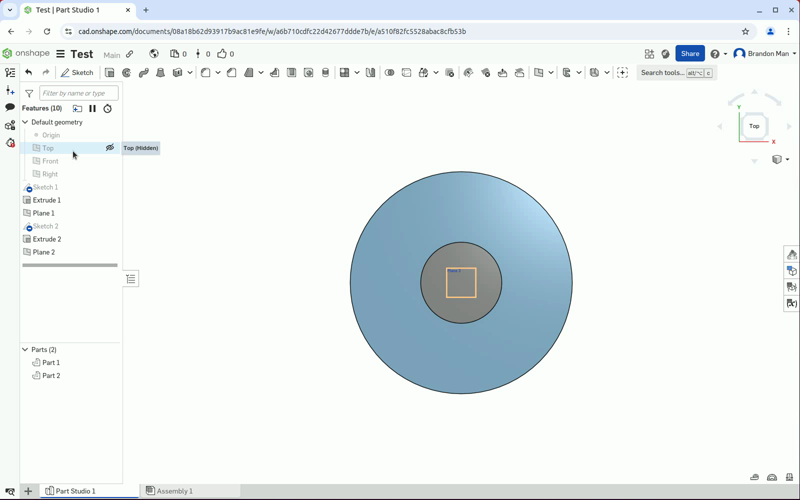
key(shift+s)
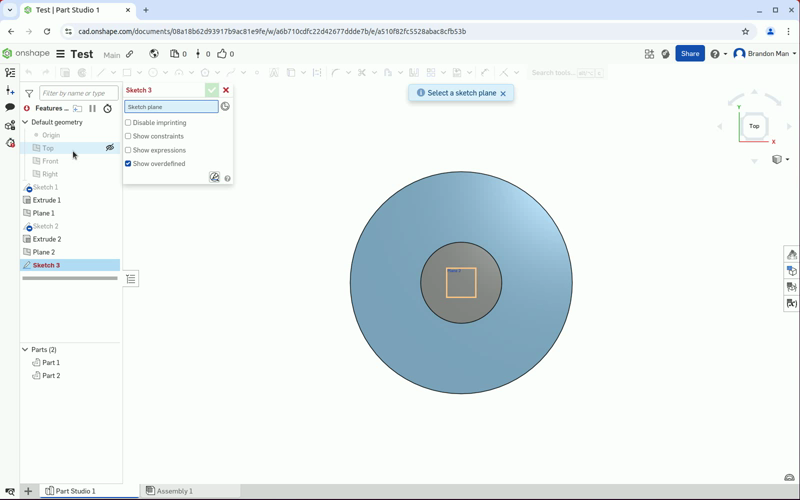
mouse_move(73, 254)
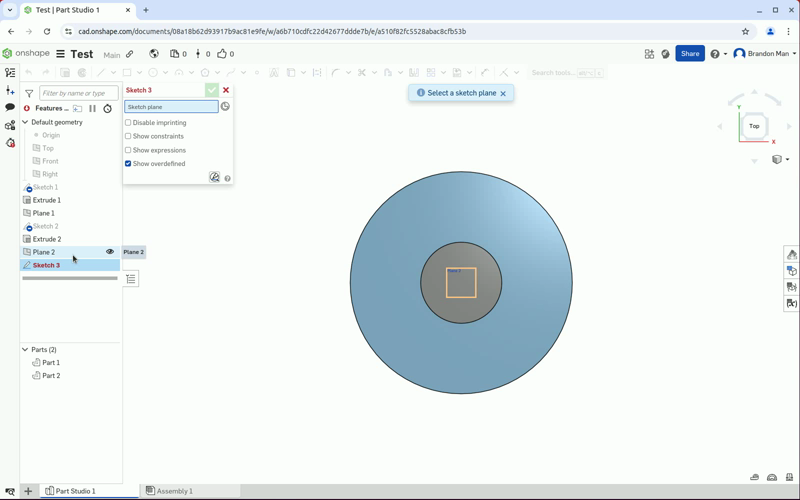
click(73, 254)
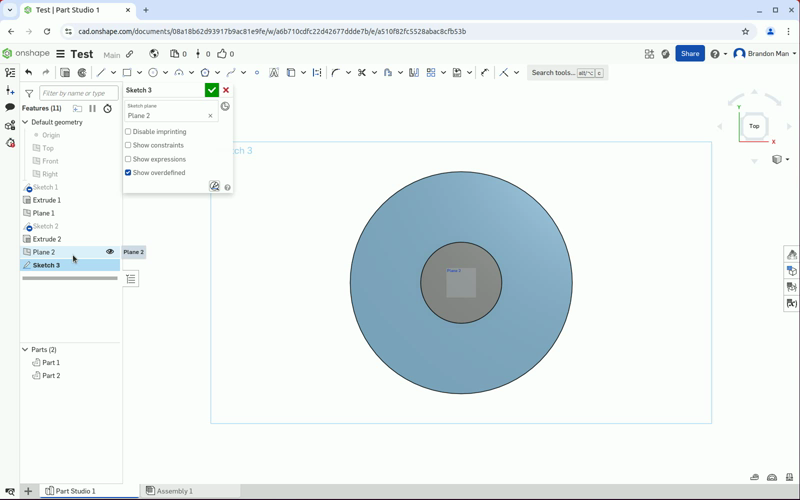
mouse_move(73, 352)
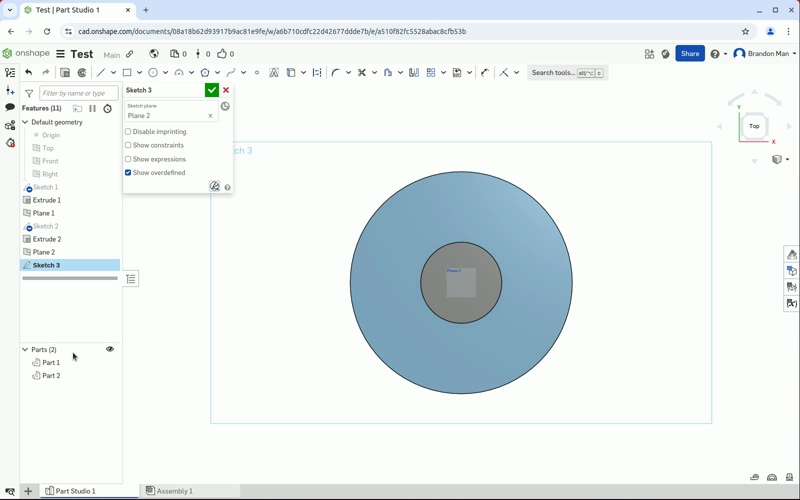
key(y)
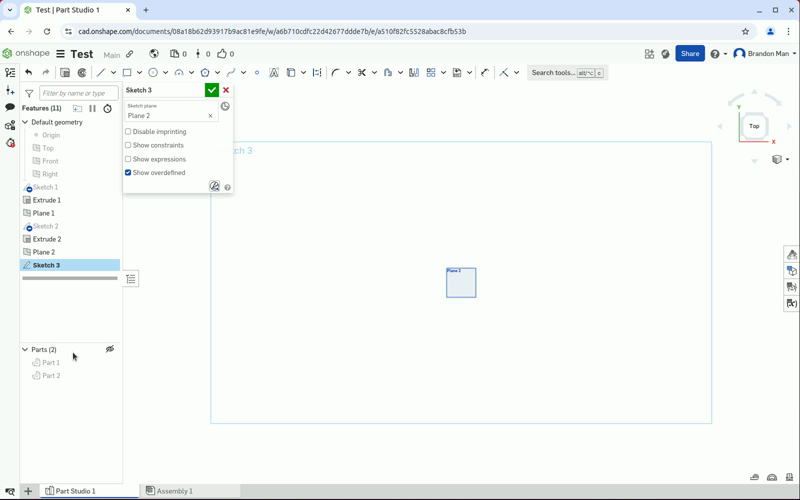
key(c)
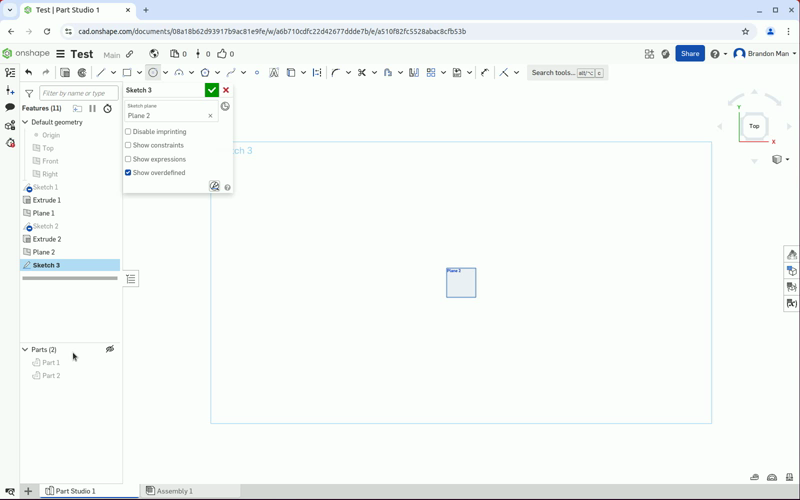
key_down(shift)
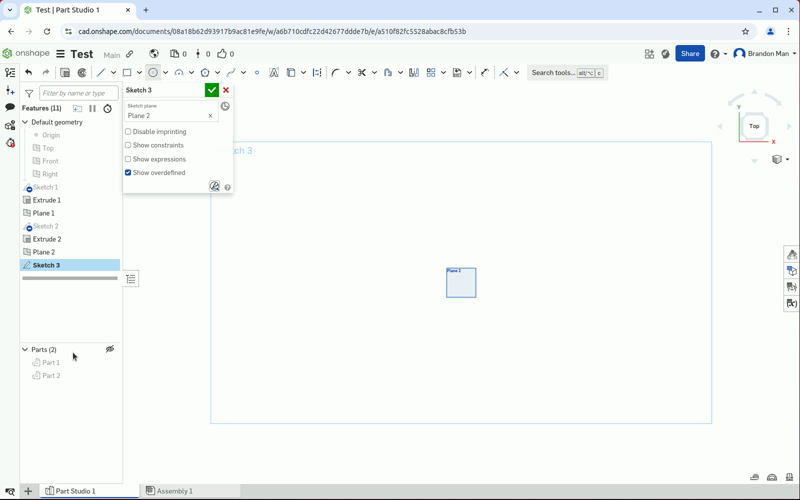
mouse_move(461, 282)
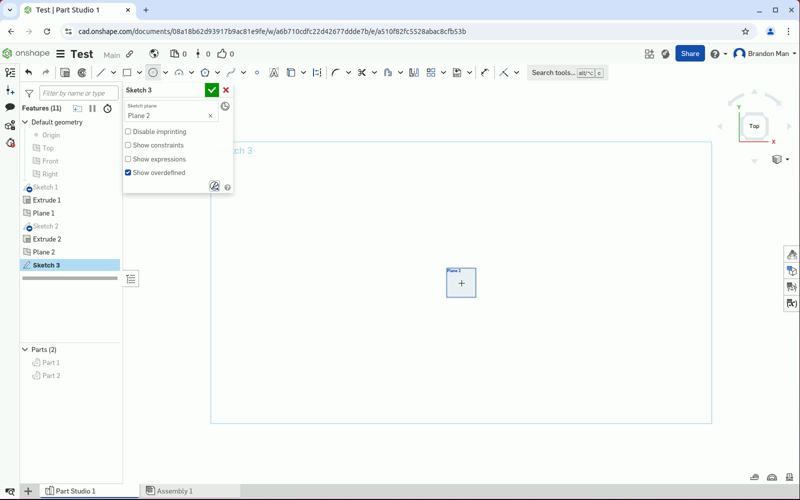
click(461, 282)
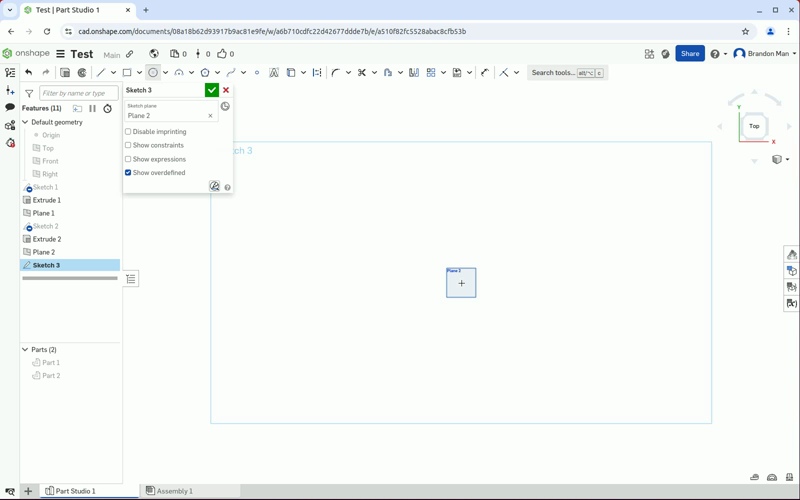
key_up(shift)
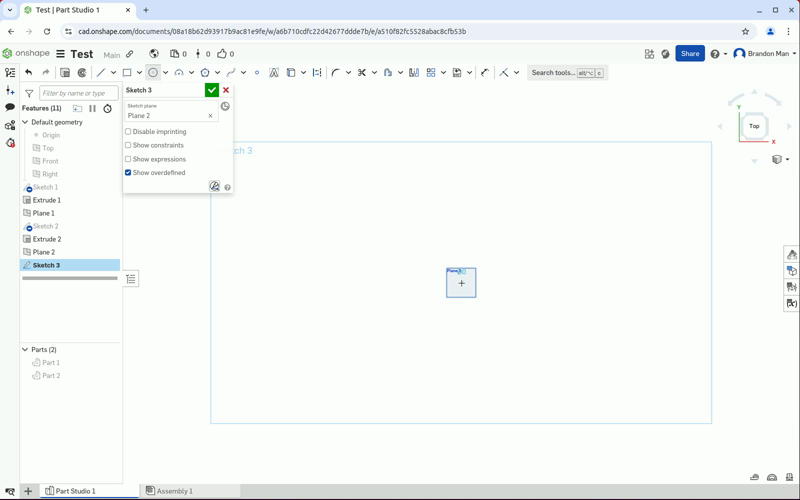
mouse_move(482, 282)
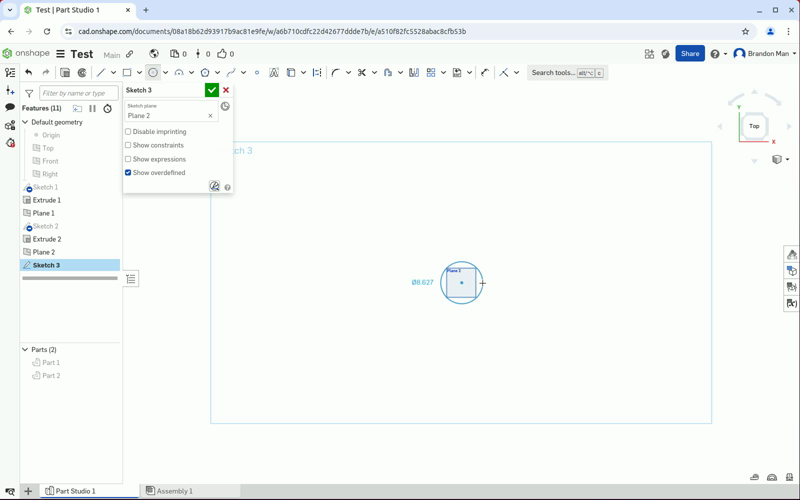
click(482, 282)
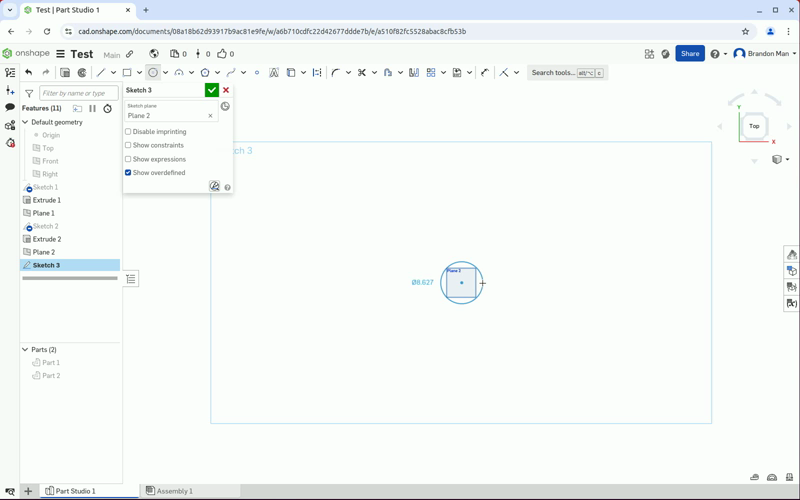
key(esc)
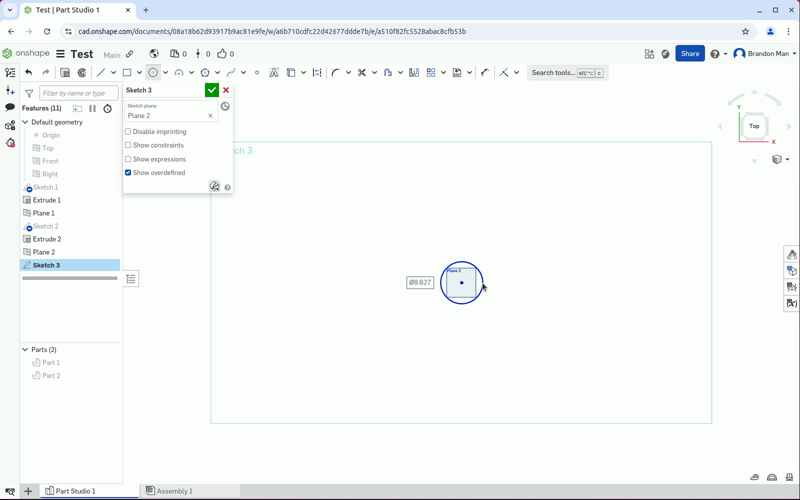
mouse_move(446, 291)
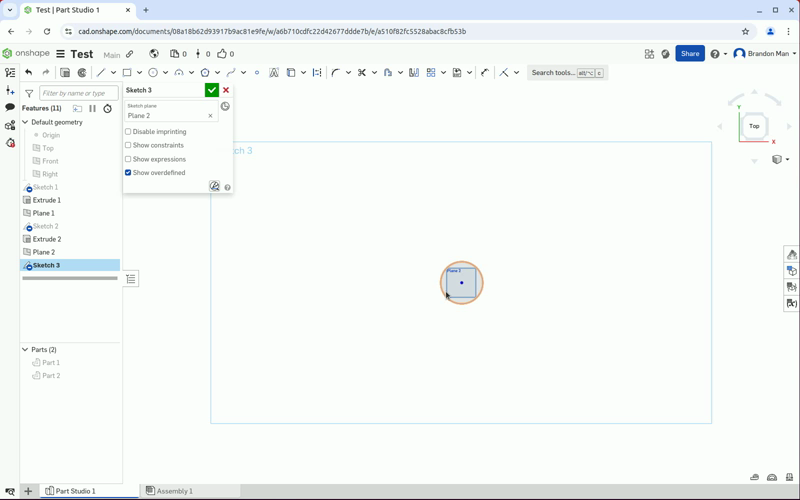
scroll(6)
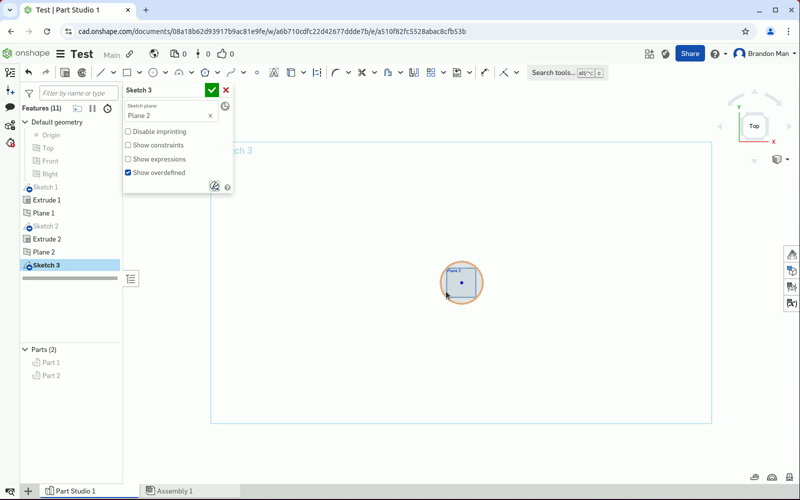
scroll(6)
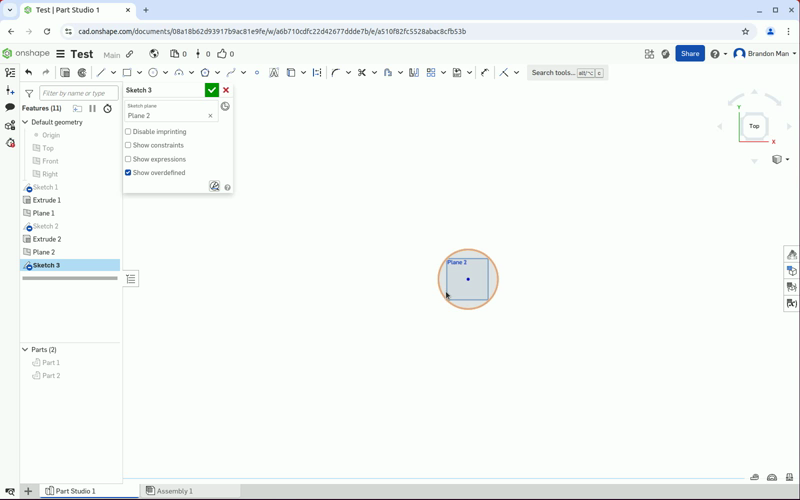
scroll(6)
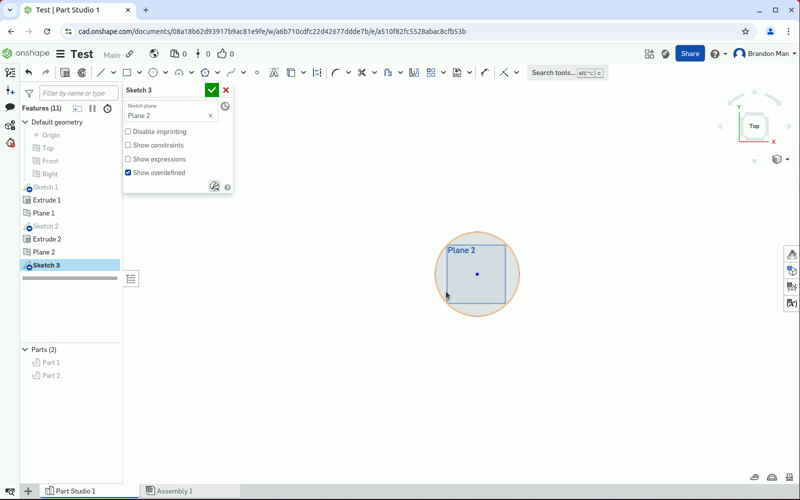
scroll(6)
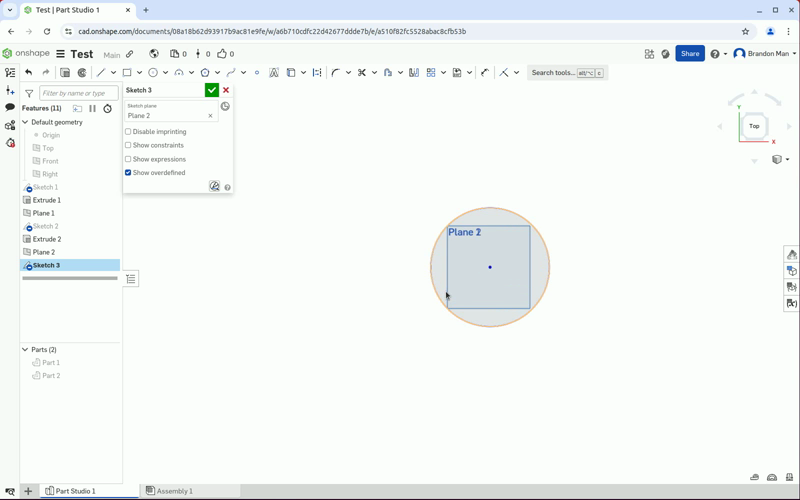
scroll(6)
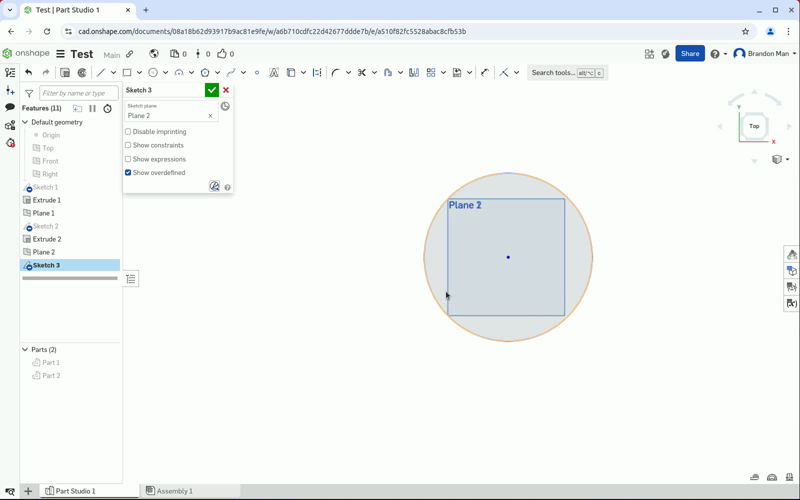
scroll(6)
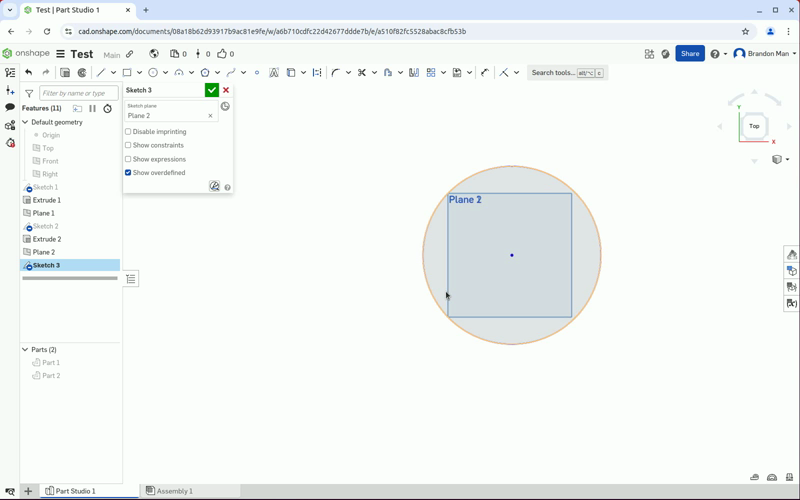
scroll(6)
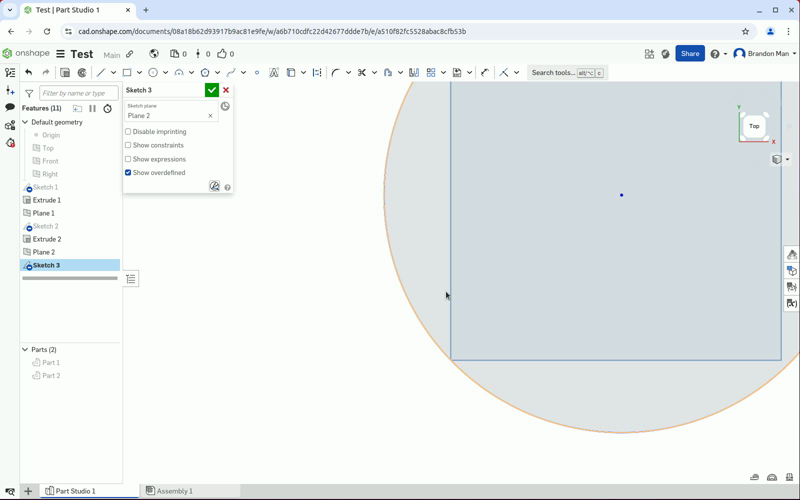
click(446, 291)
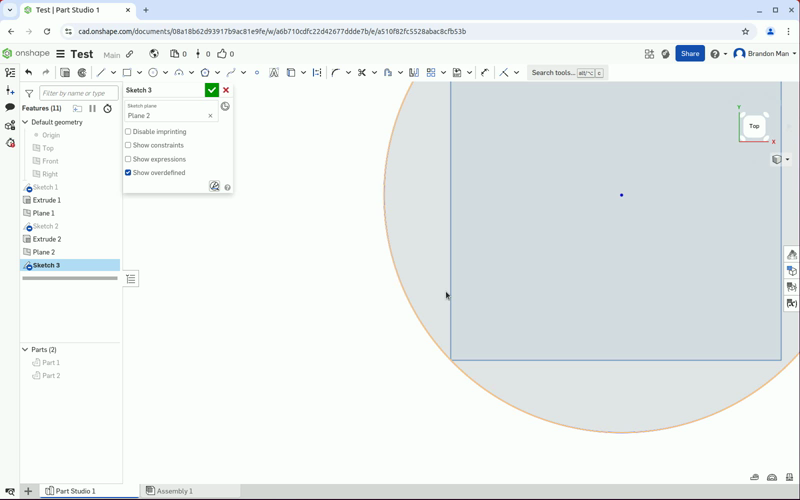
scroll(-6)
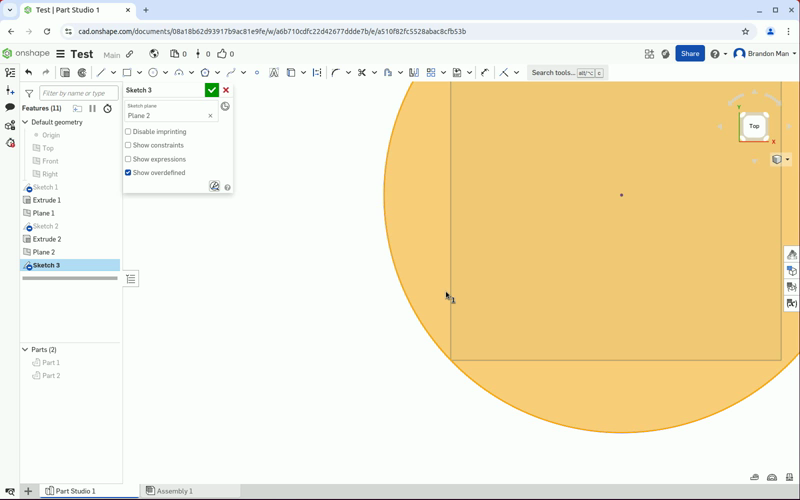
scroll(-6)
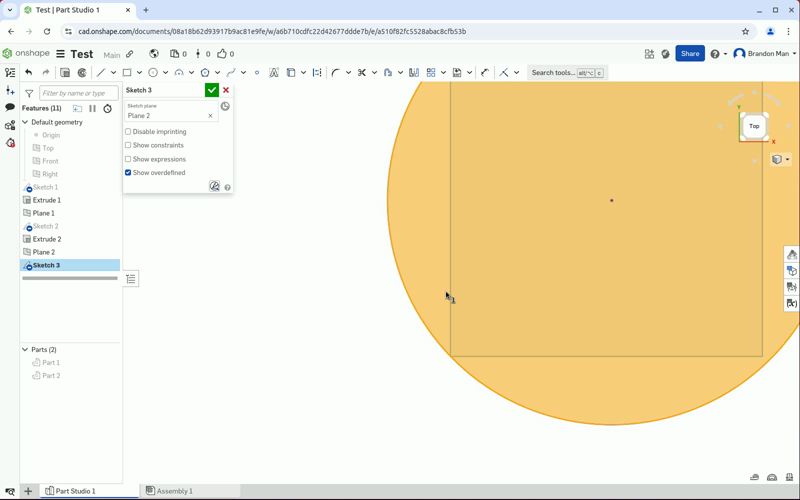
scroll(-6)
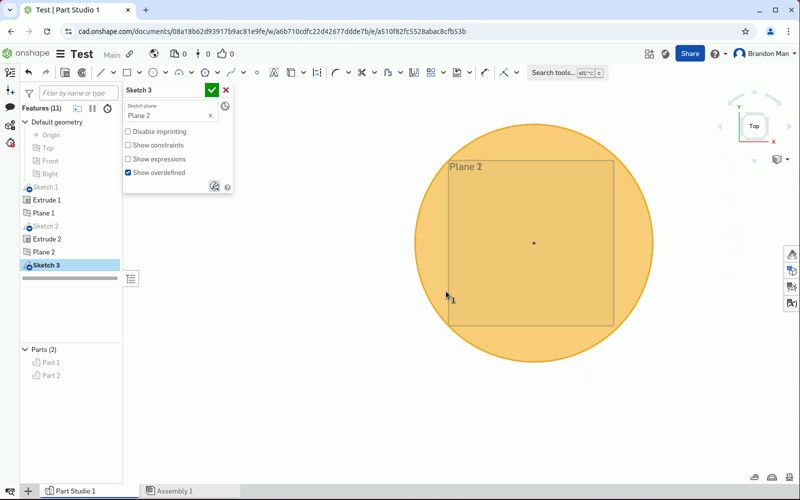
scroll(-6)
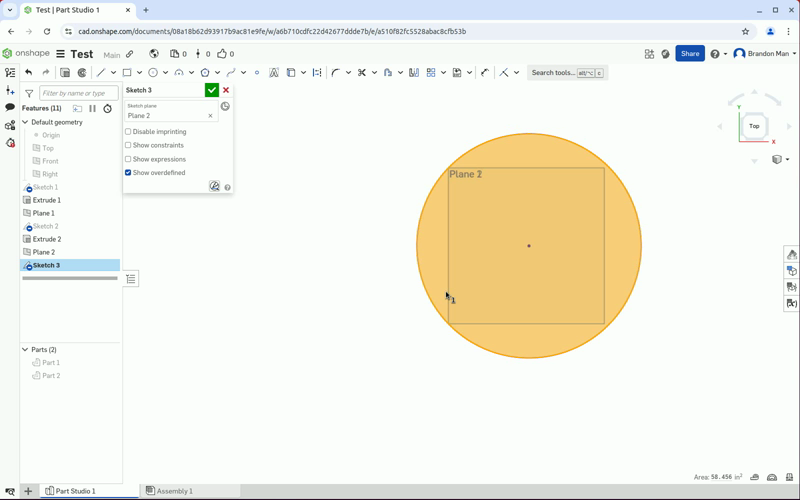
scroll(-6)
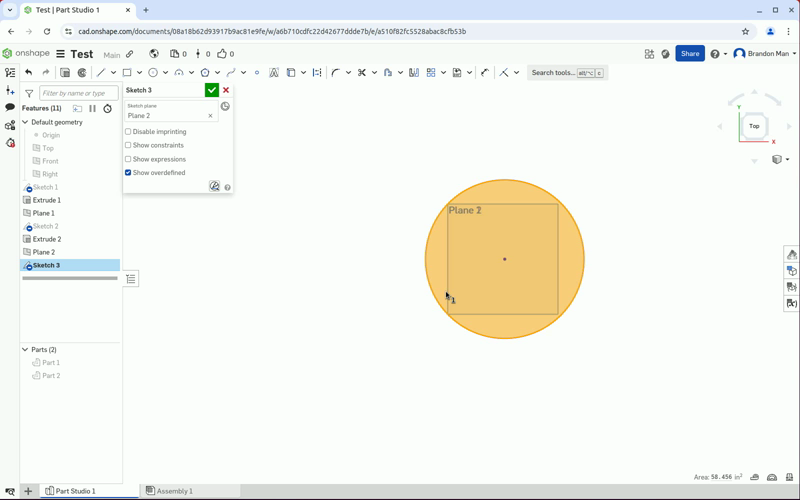
scroll(-6)
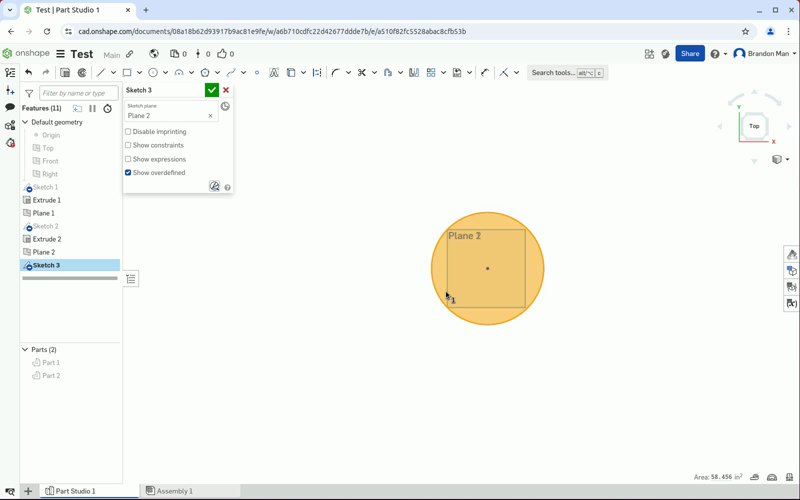
scroll(-6)
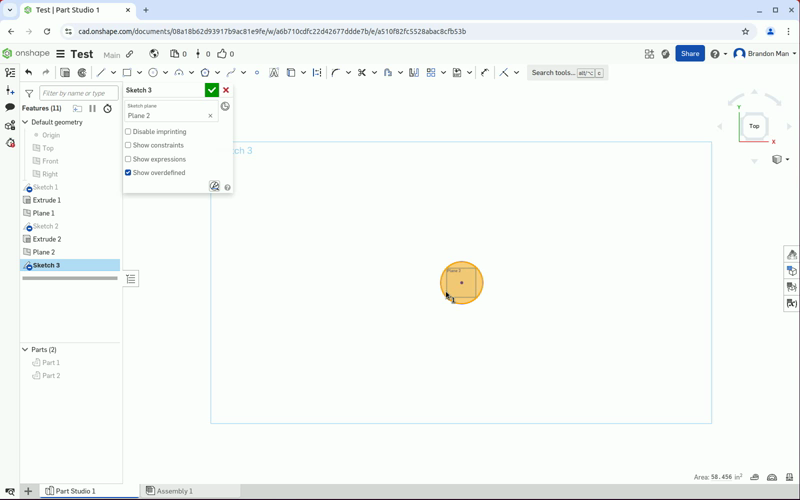
mouse_move(73, 352)
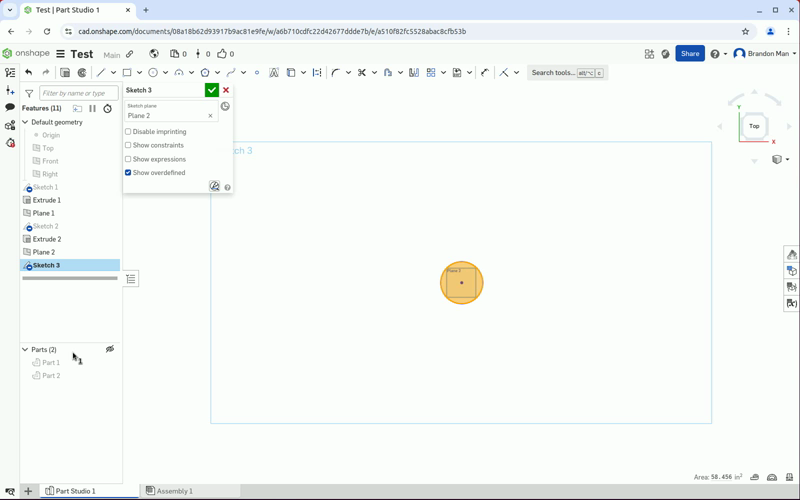
key(shift+y)
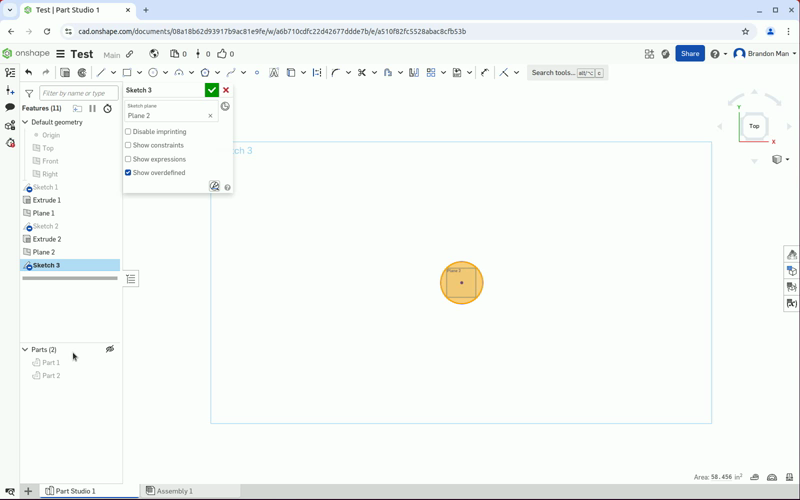
key(shift+e)
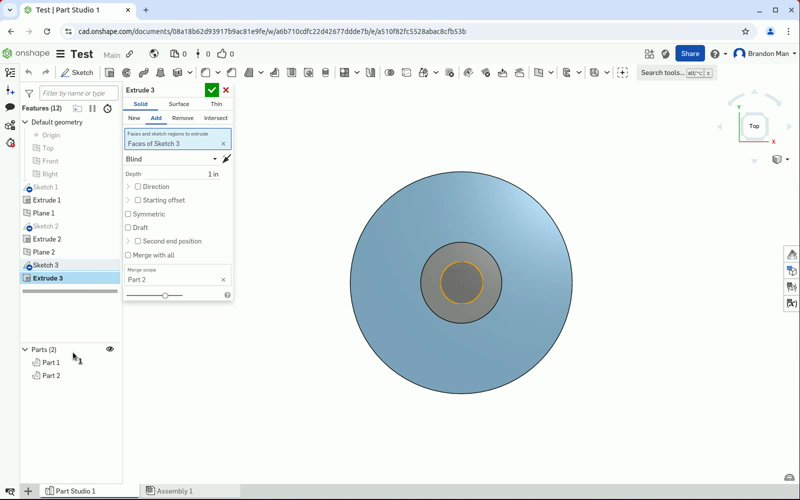
mouse_move(143, 106)
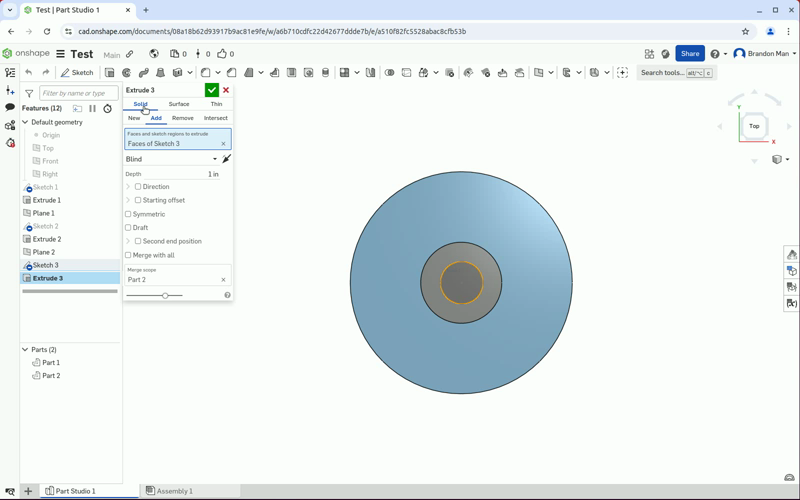
click(143, 106)
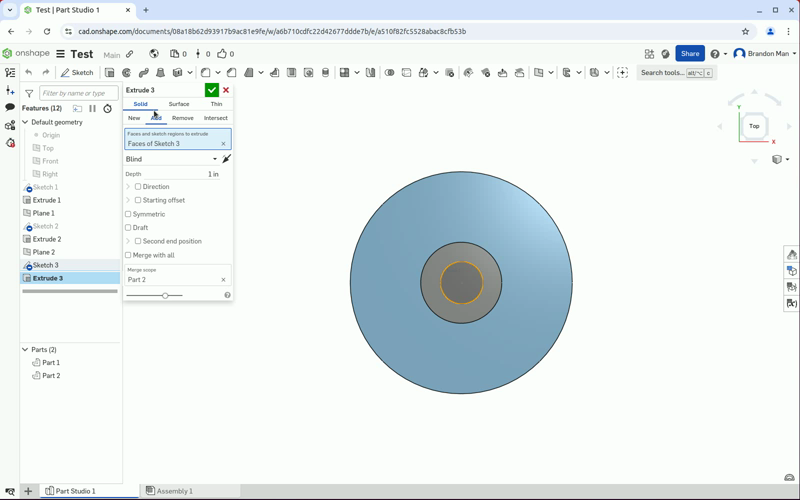
mouse_move(186, 120)
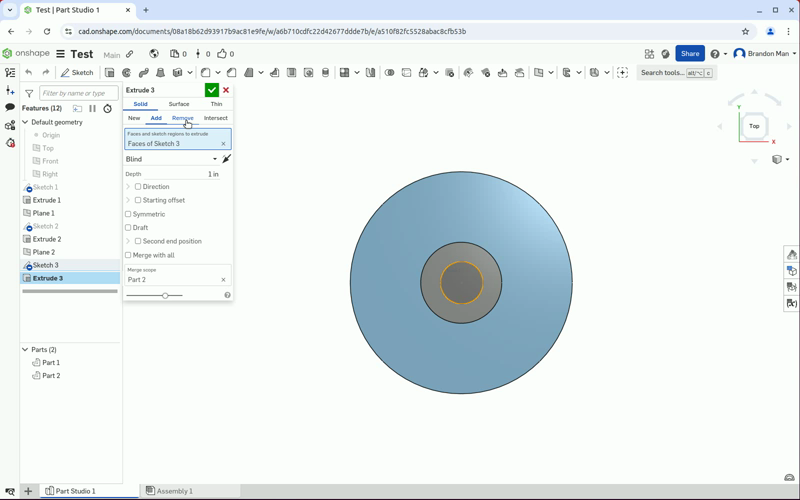
click(186, 120)
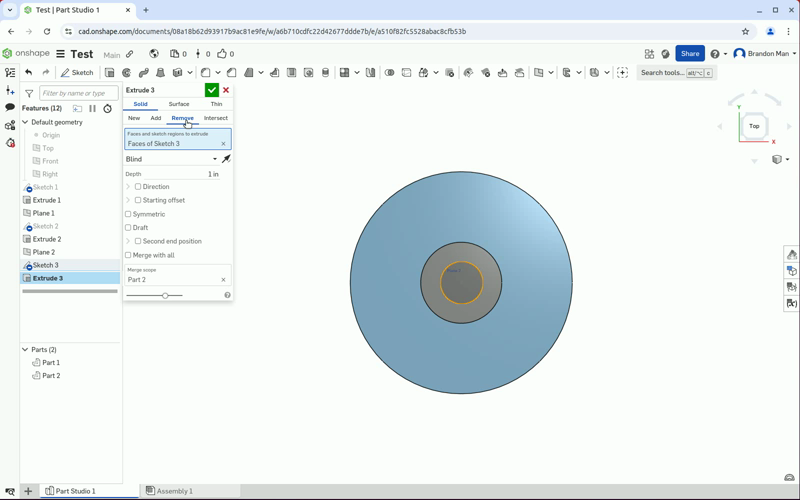
key(tab, 4)
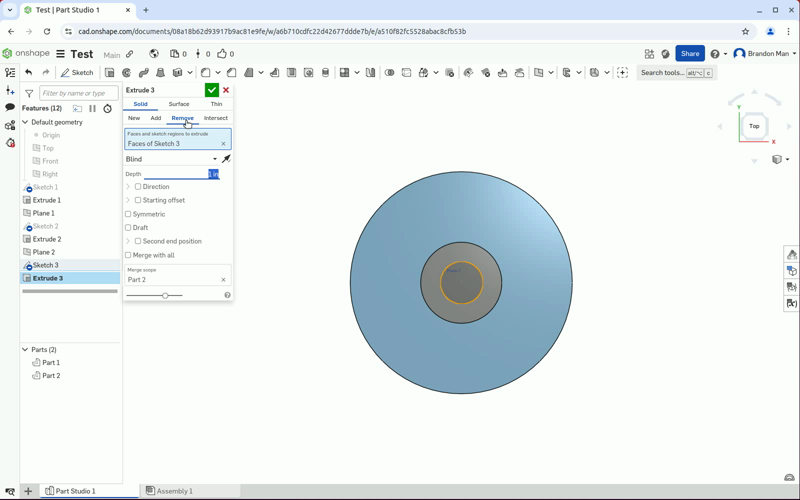
text(12.517)
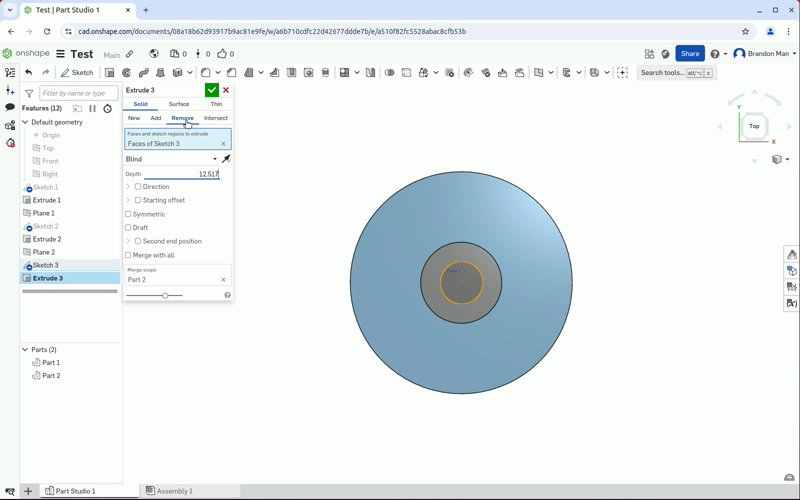
key(tab, 6)
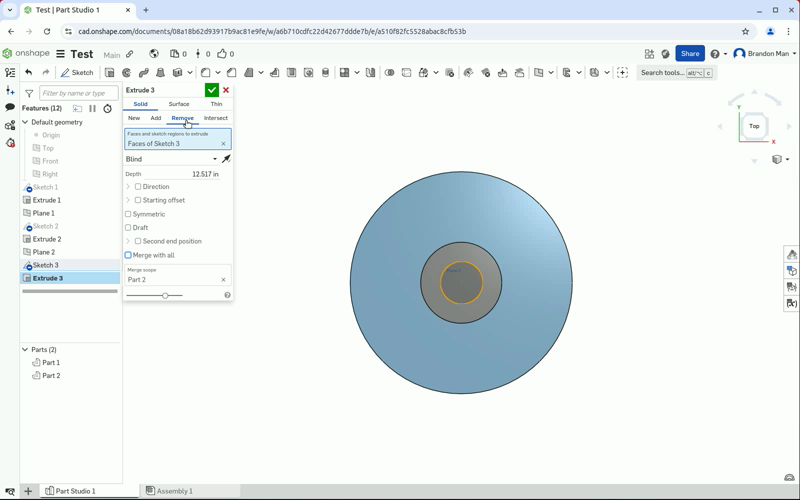
key(space)
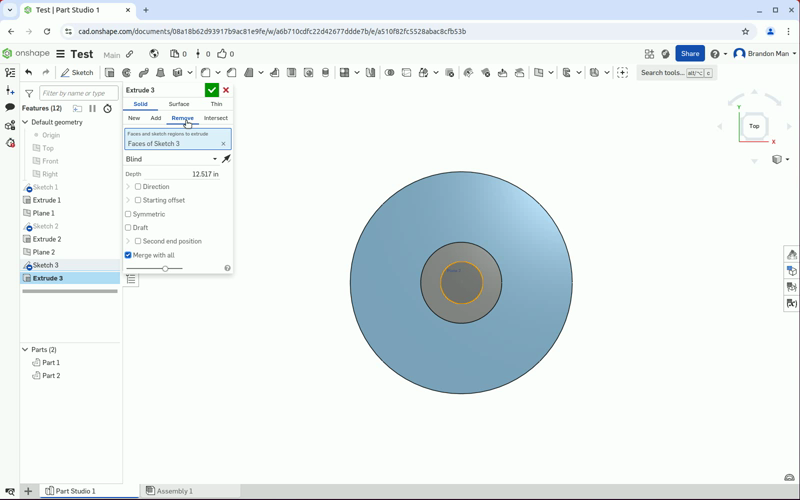
key(enter)
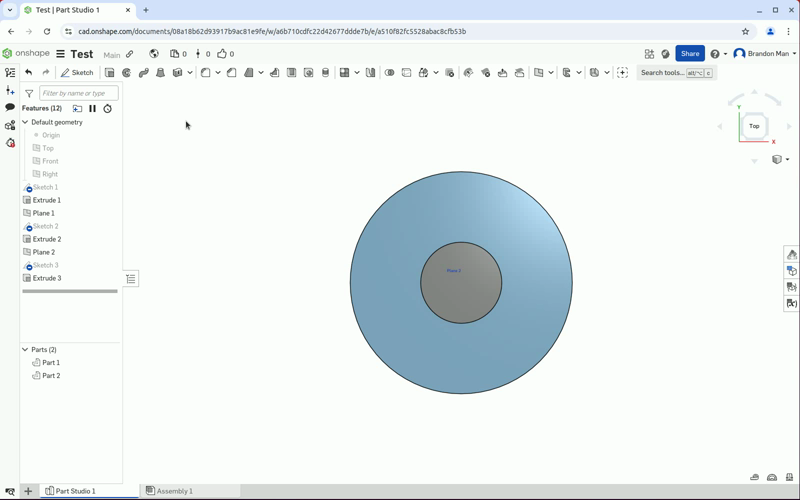
key(shift+h)
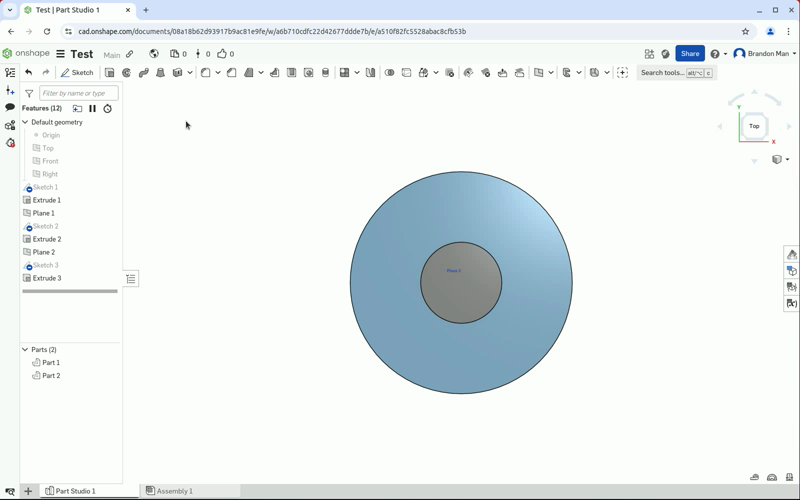
key(shift+h)
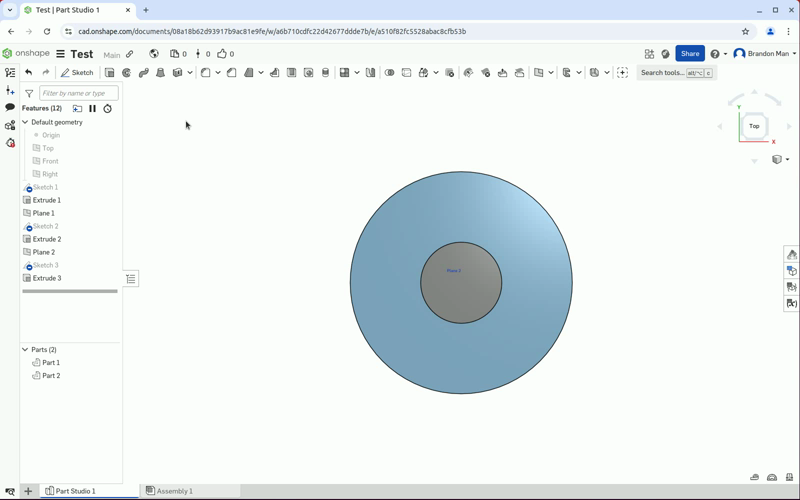
key(shift+7)
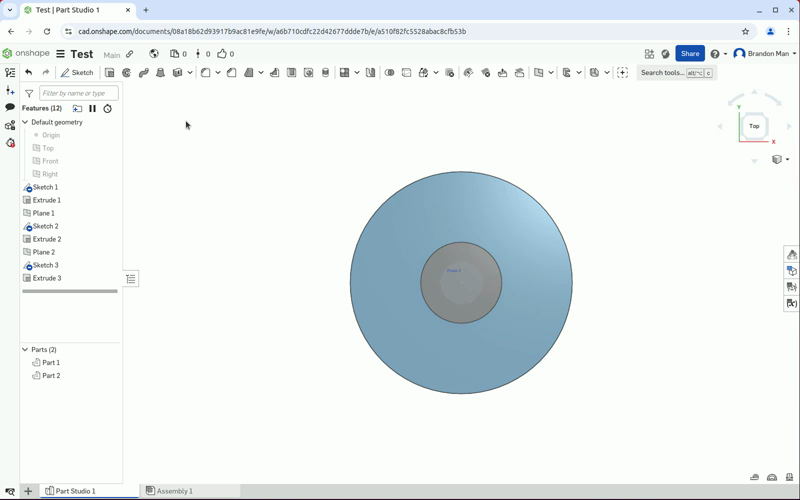
key(up, 3)
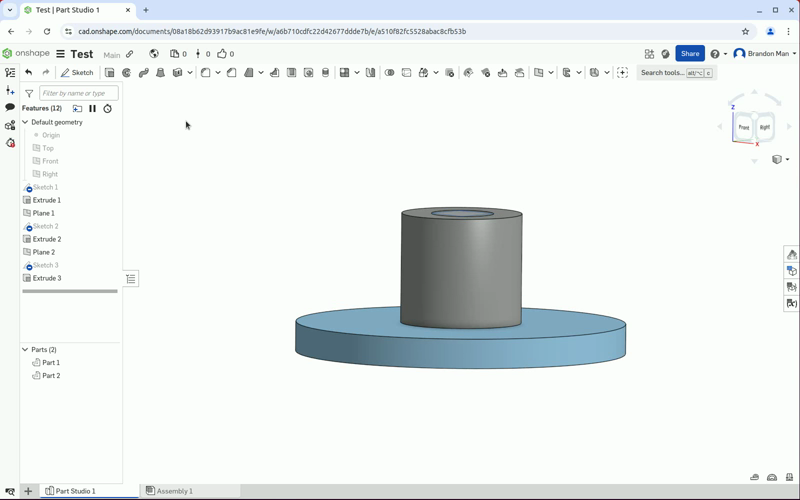
key(left, 3)
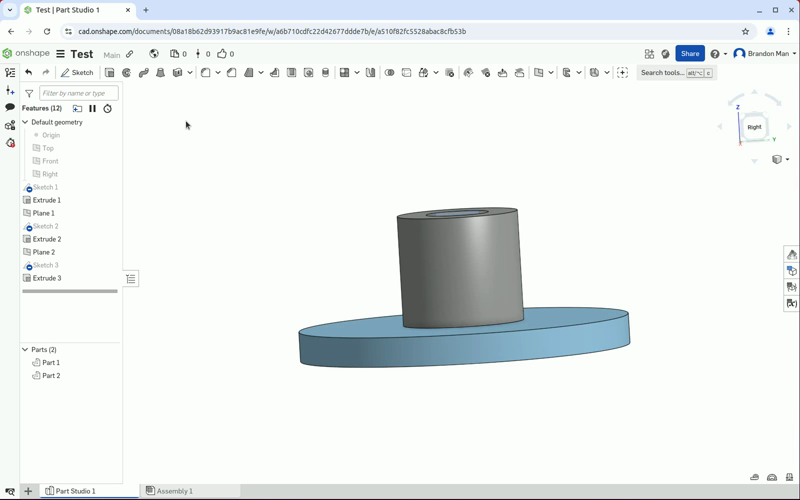
key(right, 3)
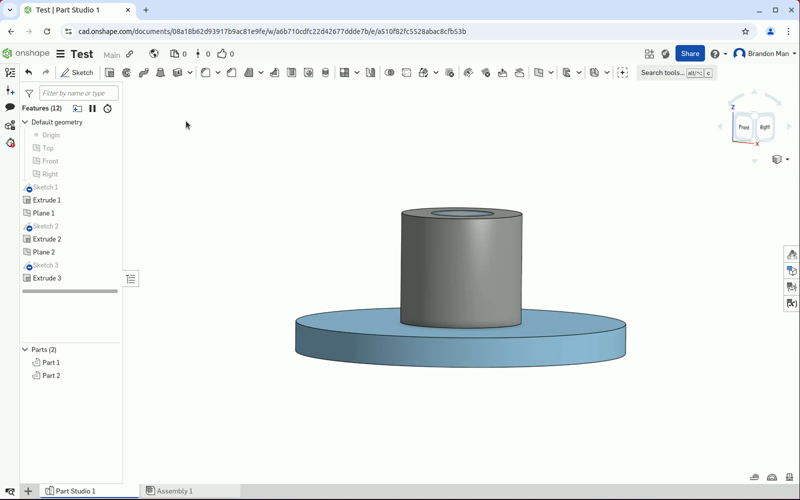
key(down, 3)
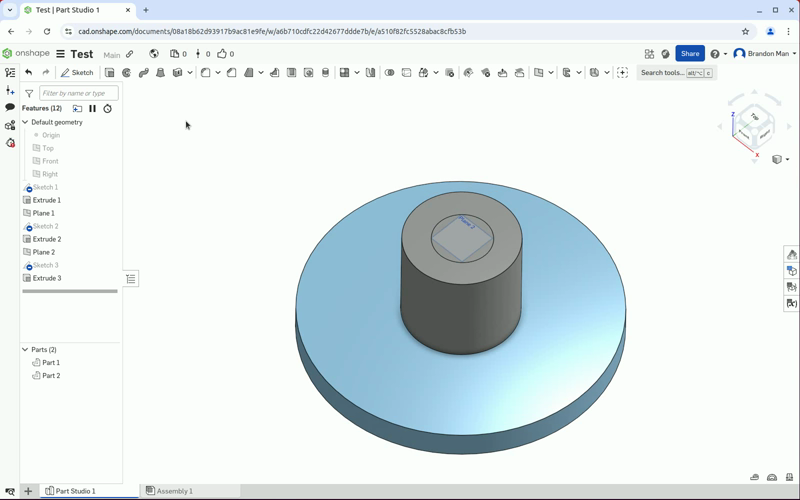
mouse_move(73, 189)
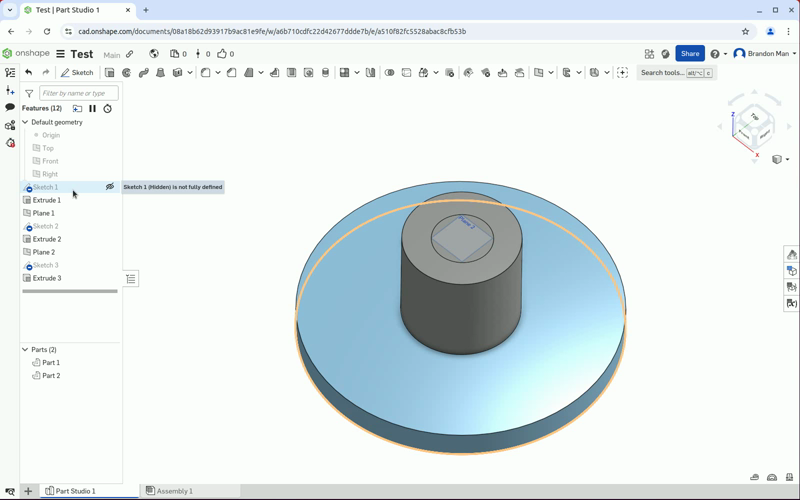
click(73, 189)